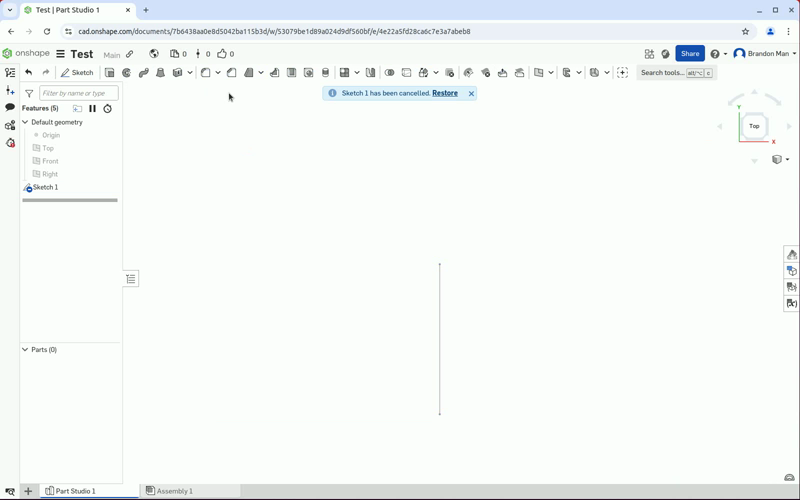
key(shift+h)
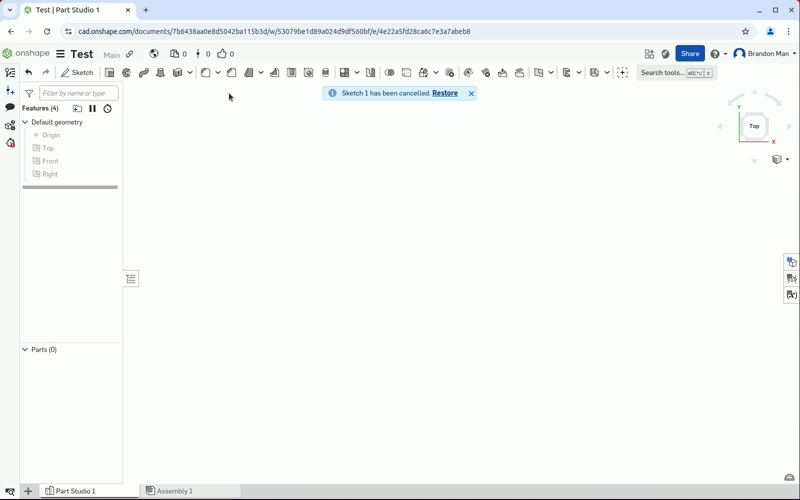
mouse_move(73, 352)
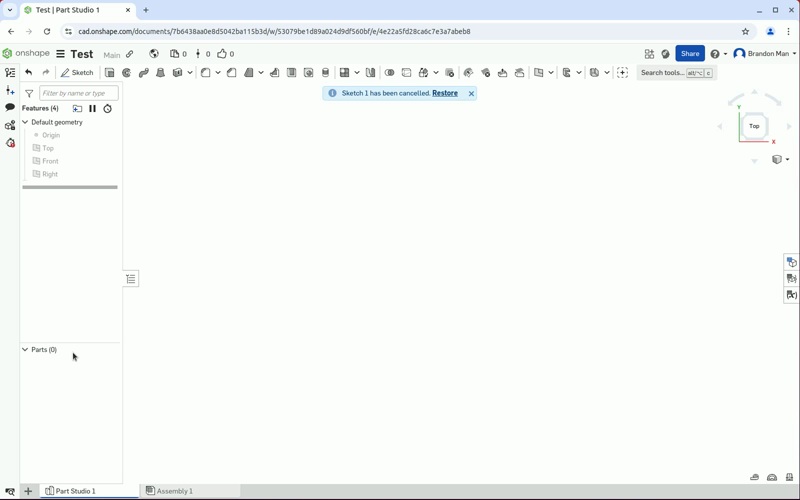
key(y)
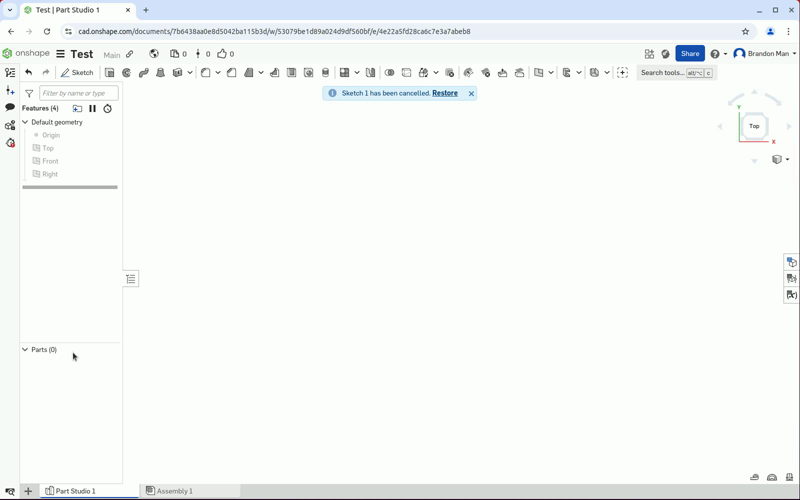
key(shift+p)
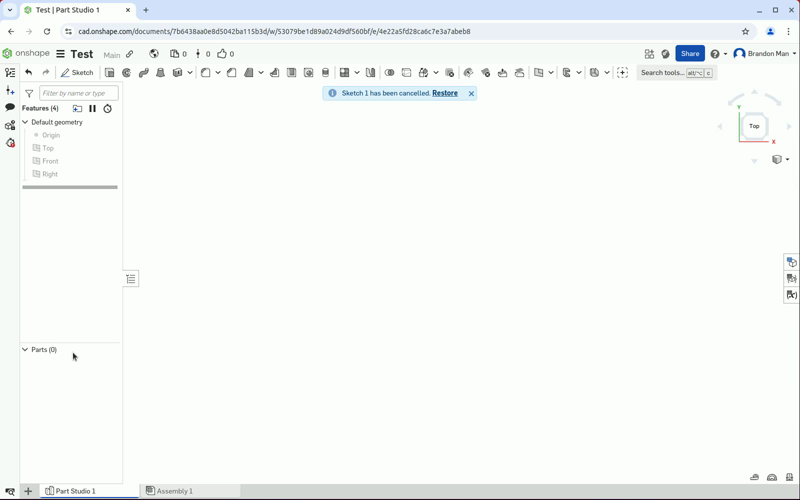
key(space)
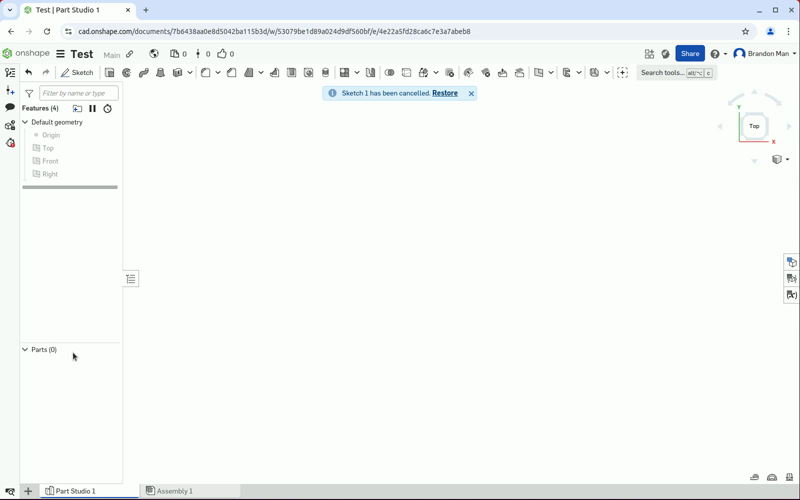
key_down(shift)
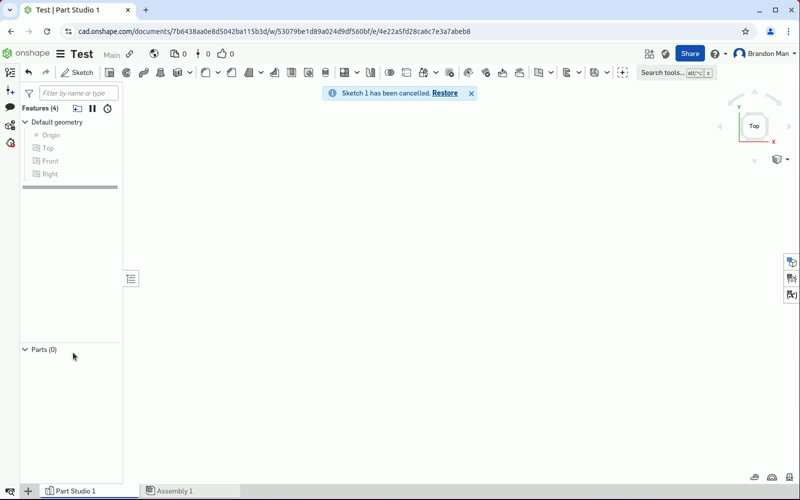
key(up)
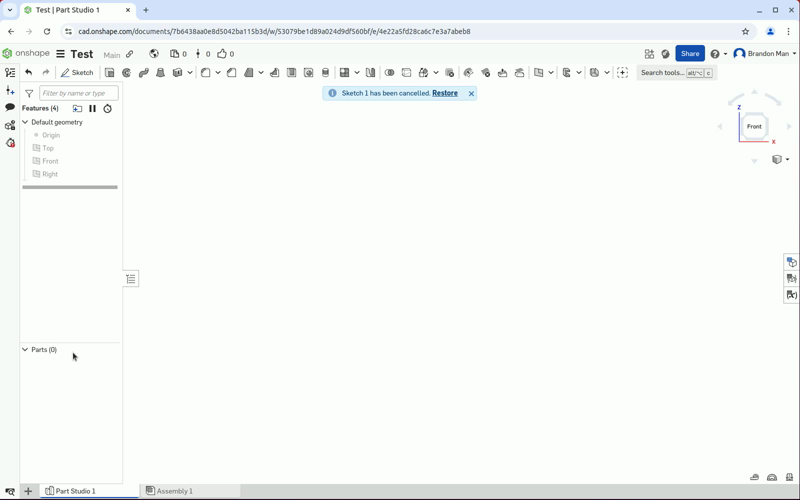
key_up(shift)
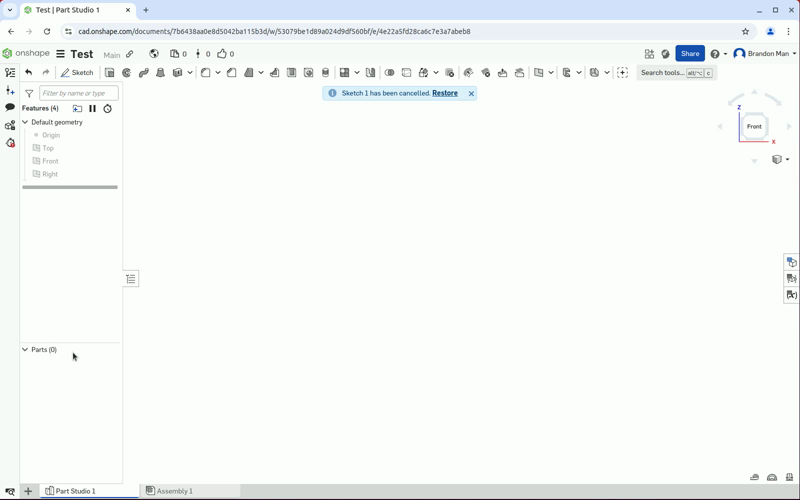
mouse_move(73, 352)
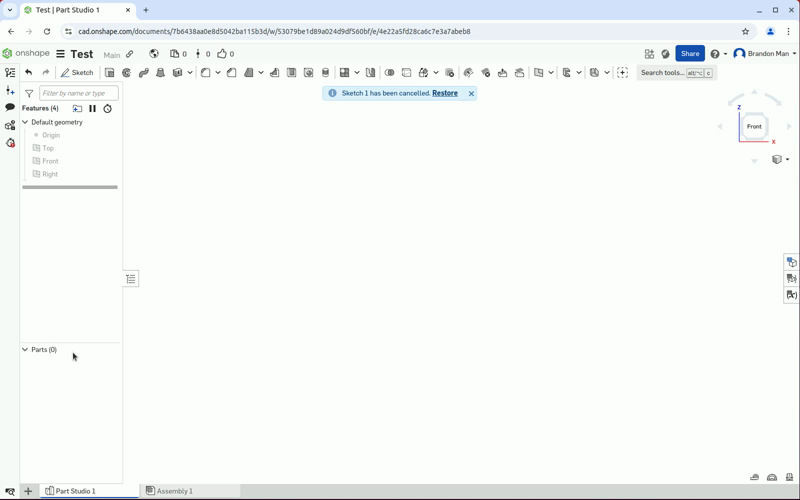
key(shift+y)
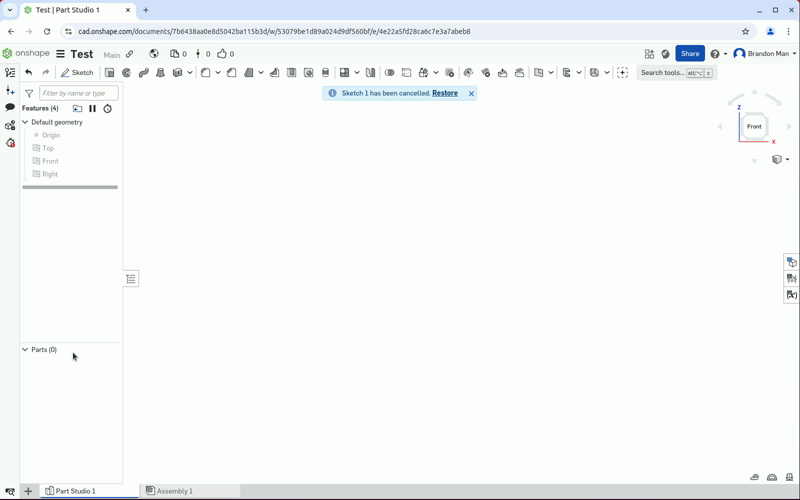
key(shift+s)
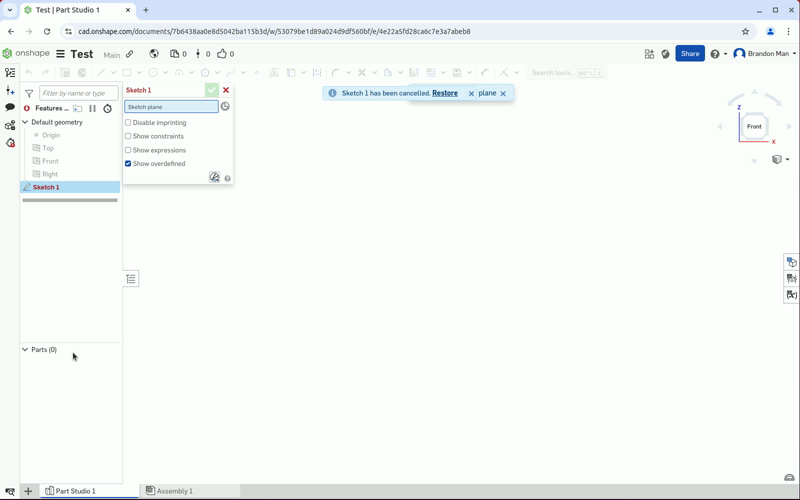
mouse_move(73, 163)
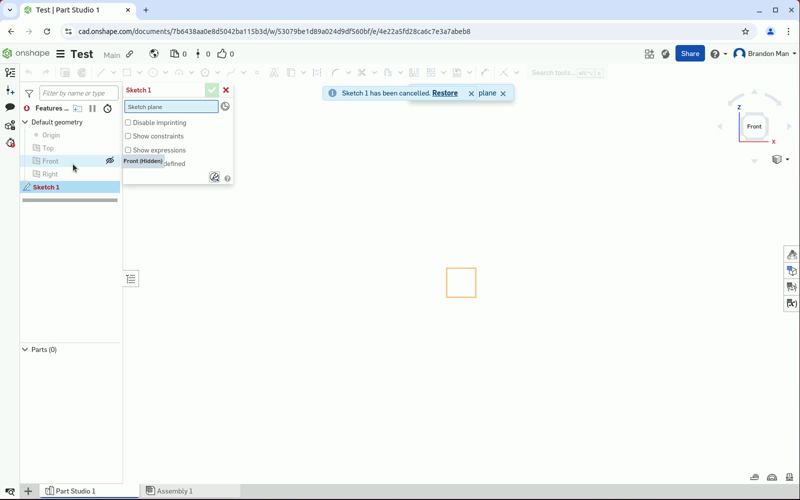
click(73, 163)
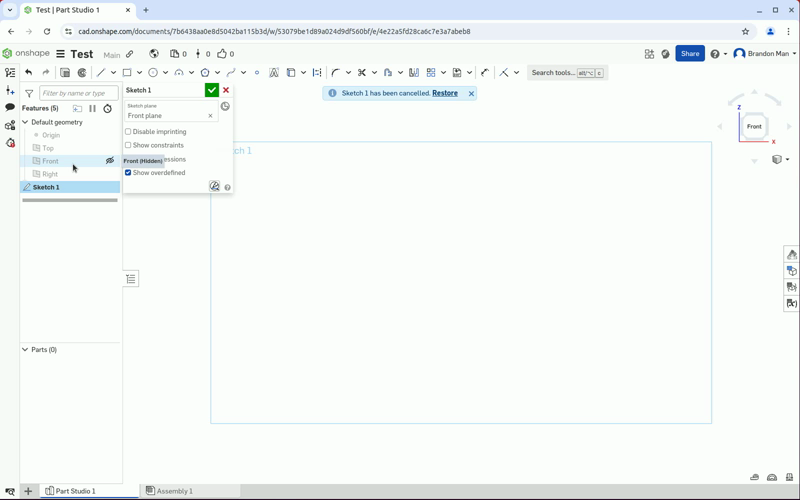
mouse_move(73, 352)
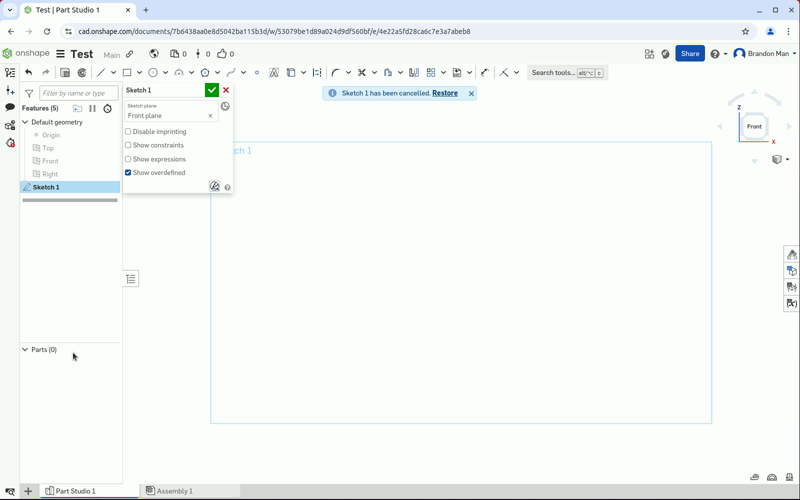
key(y)
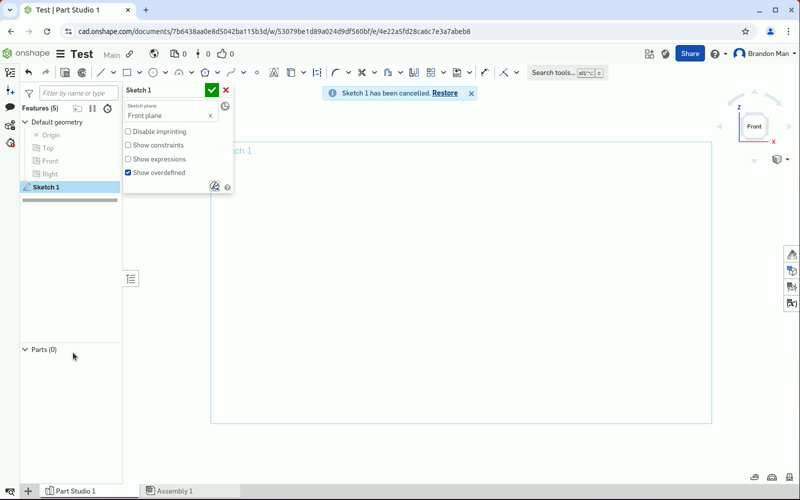
key(l)
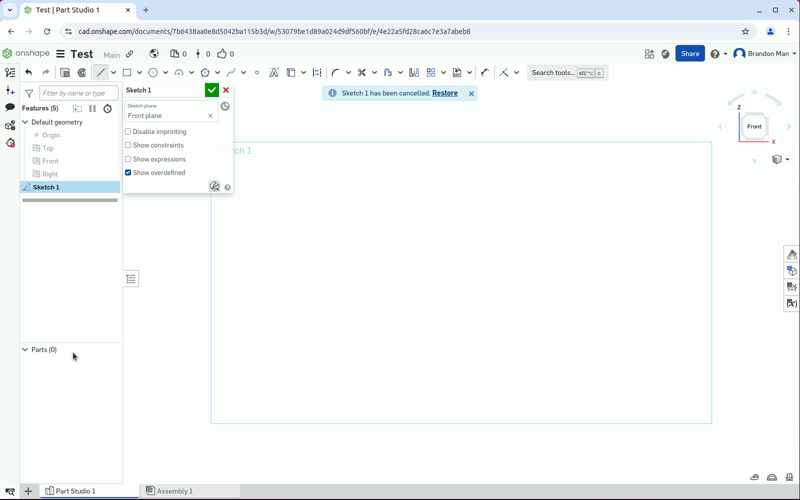
key_down(shift)
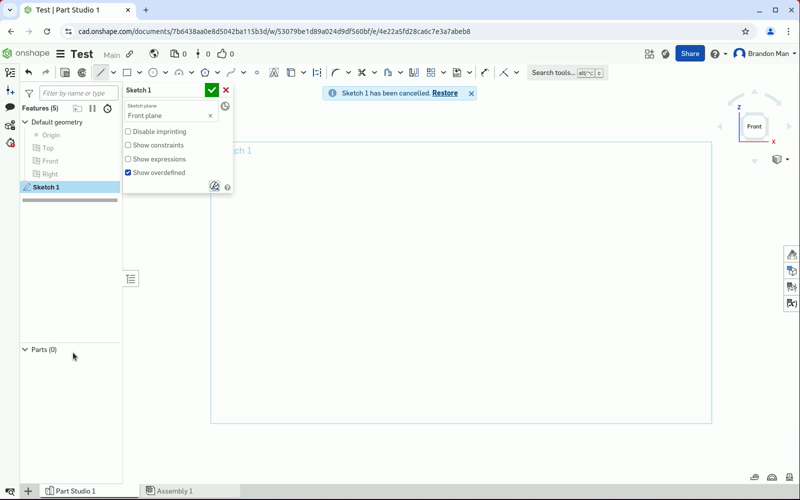
mouse_move(348, 395)
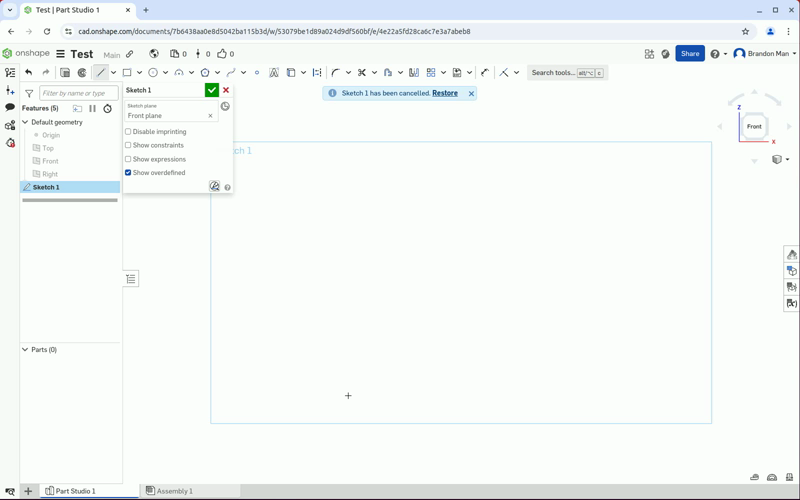
click(348, 395)
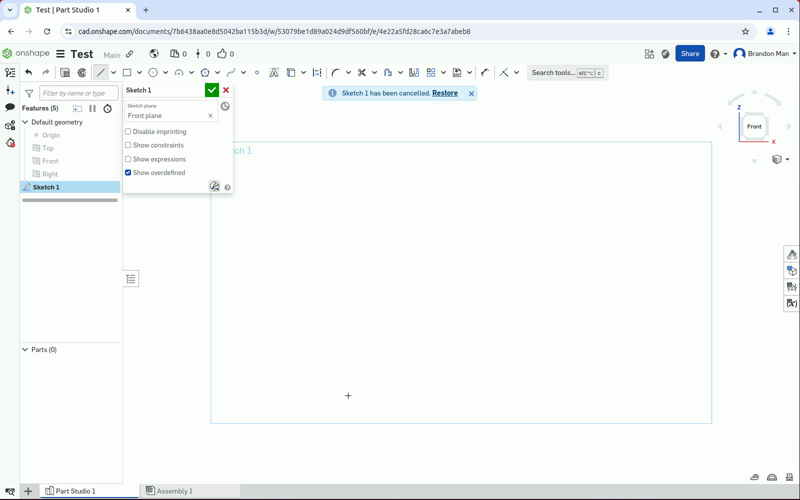
key_up(shift)
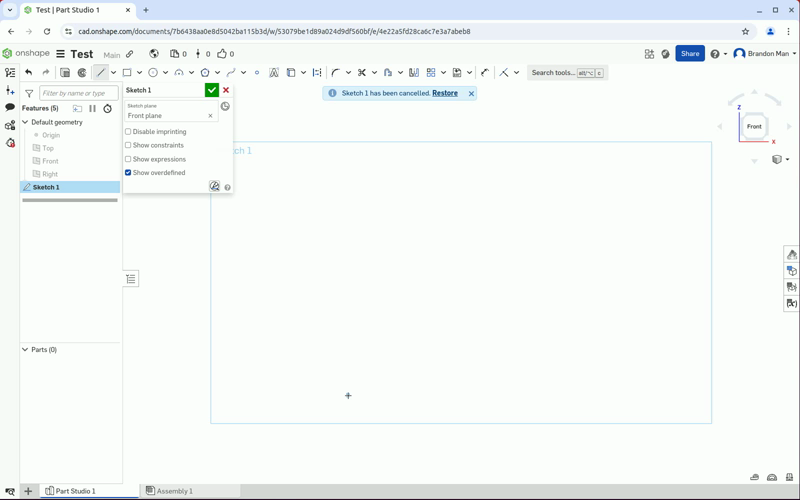
key_down(shift)
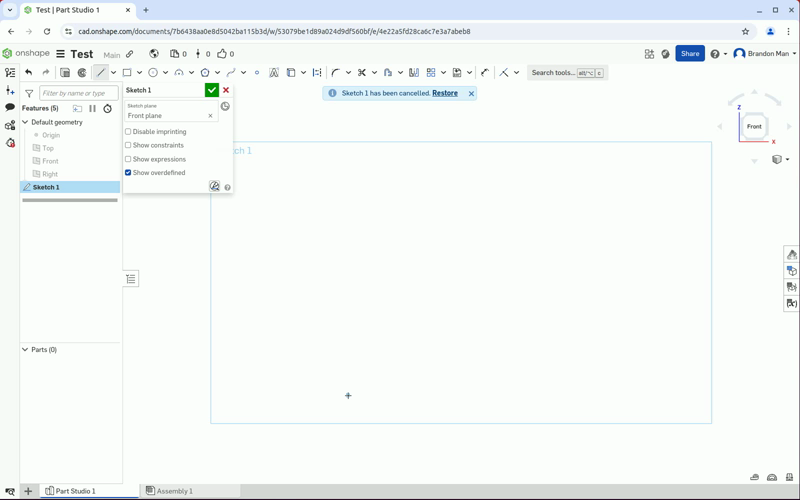
mouse_move(572, 395)
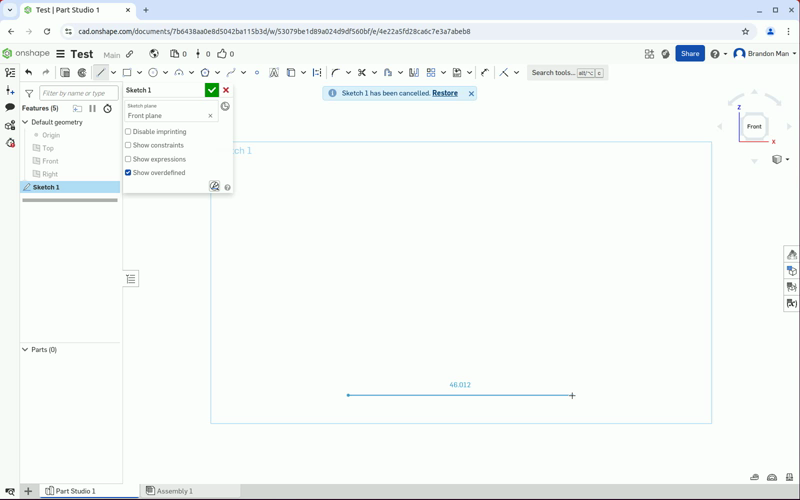
click(572, 395)
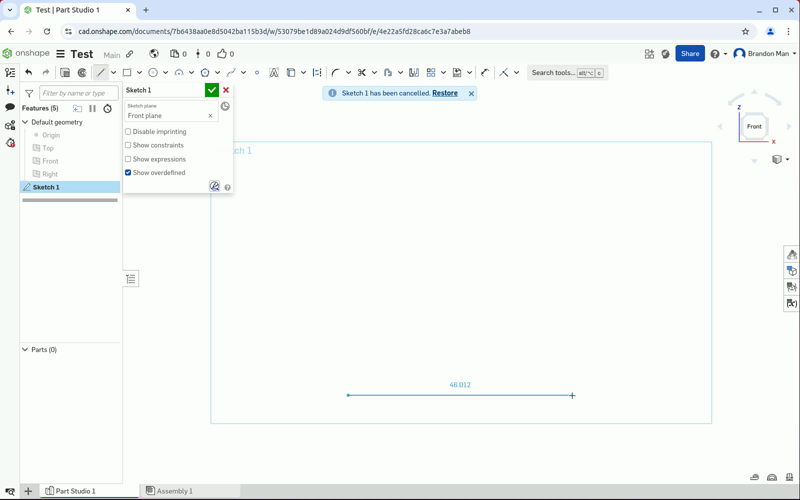
key_up(shift)
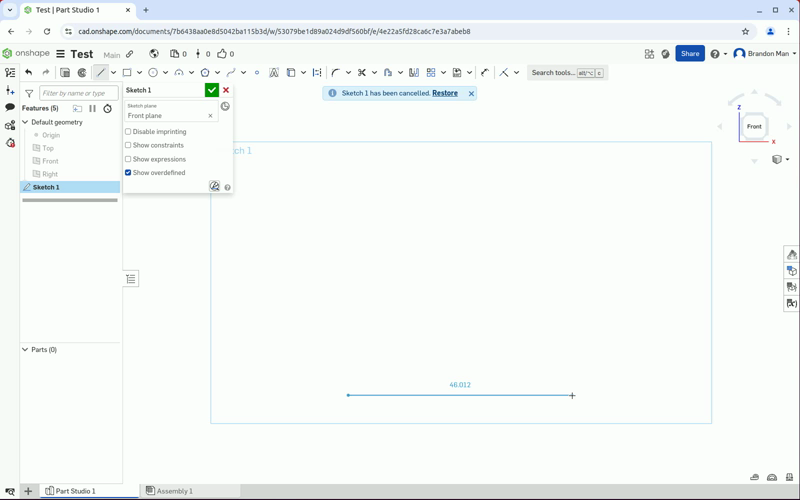
key_down(shift)
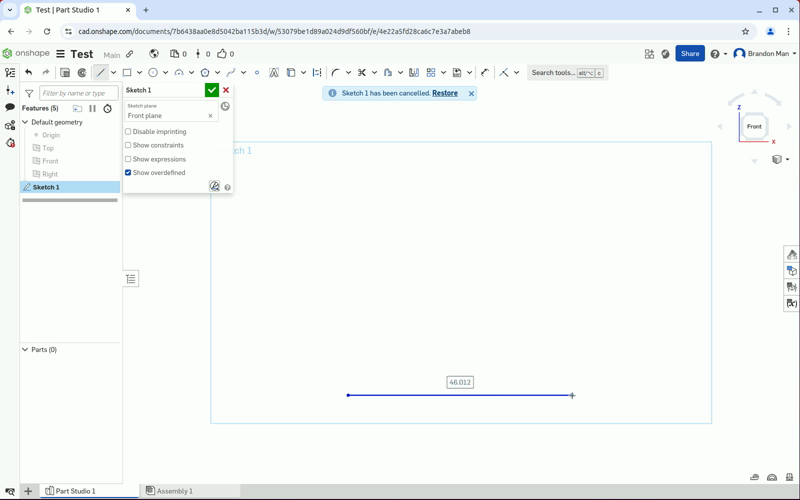
mouse_move(572, 171)
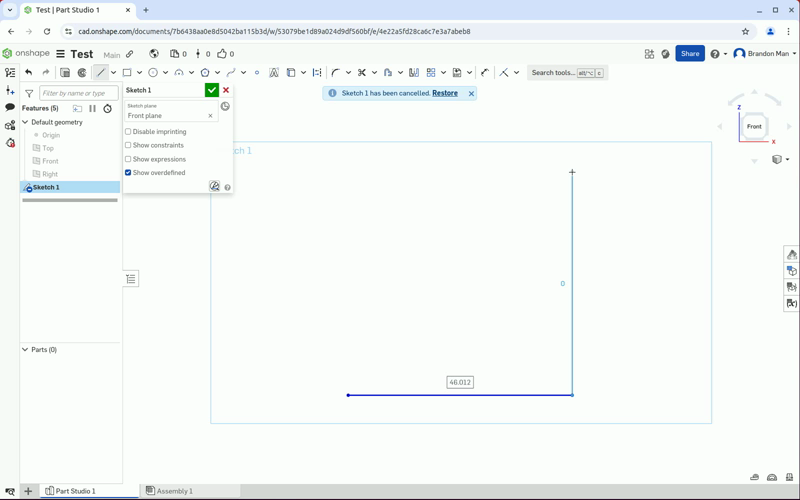
click(572, 171)
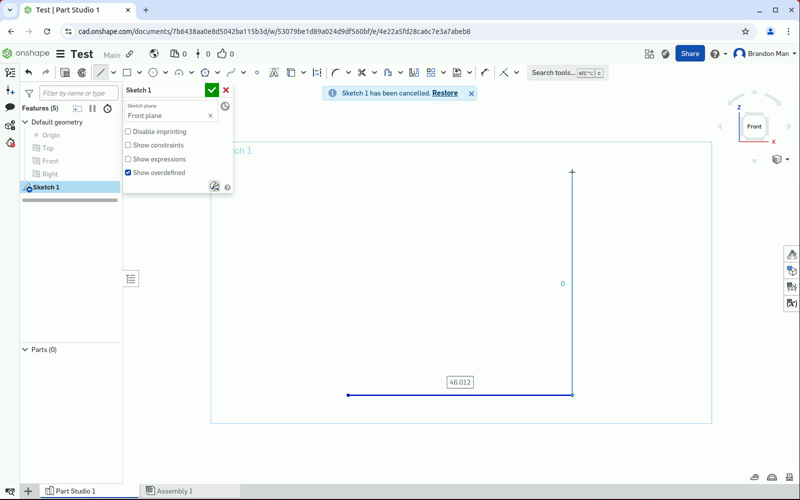
key_up(shift)
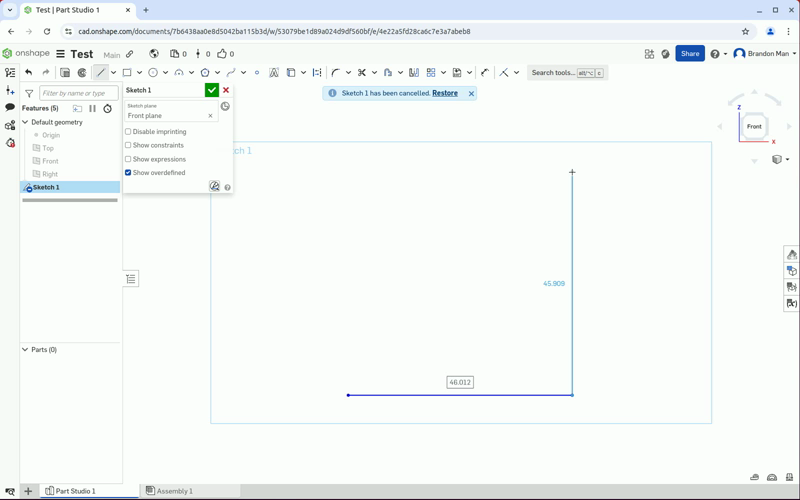
key_down(shift)
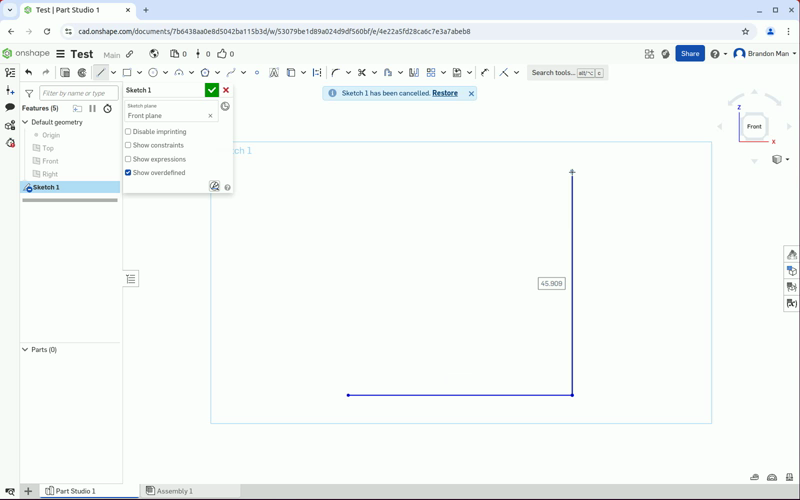
mouse_move(348, 171)
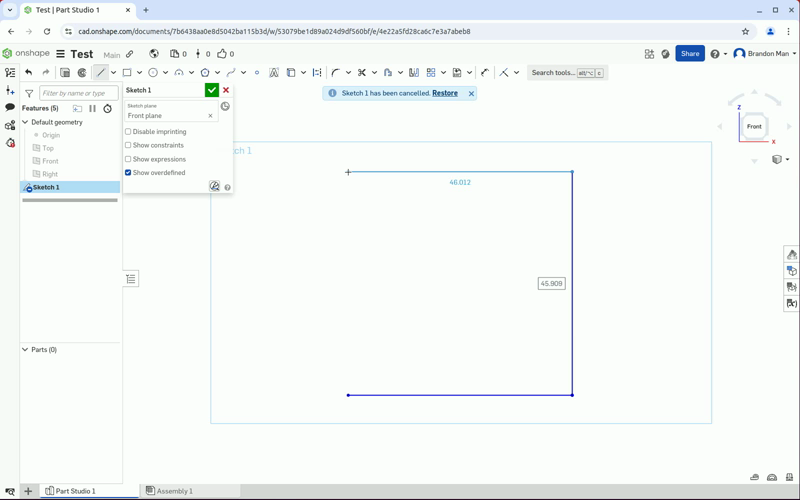
click(348, 171)
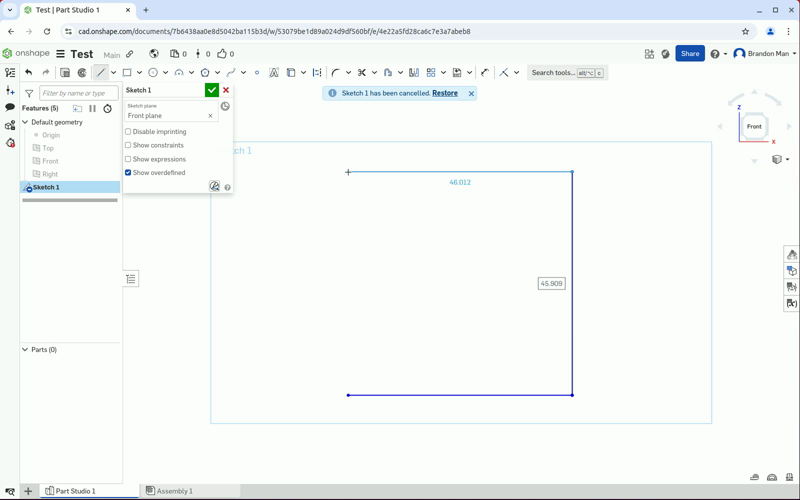
key_up(shift)
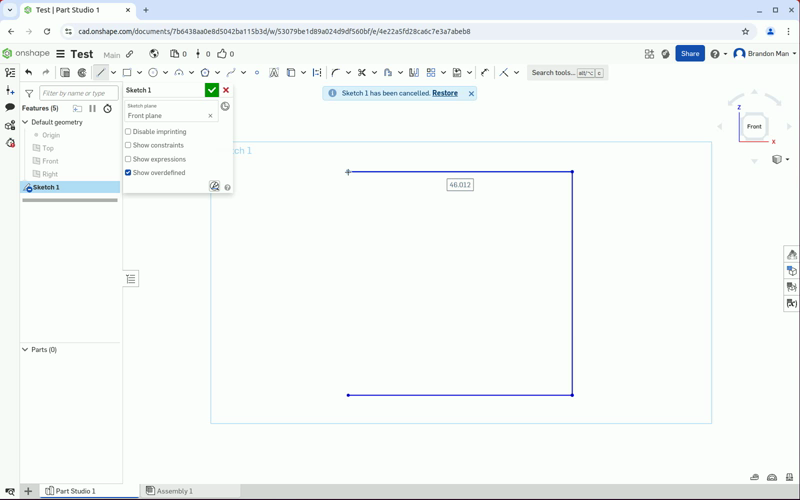
key_down(shift)
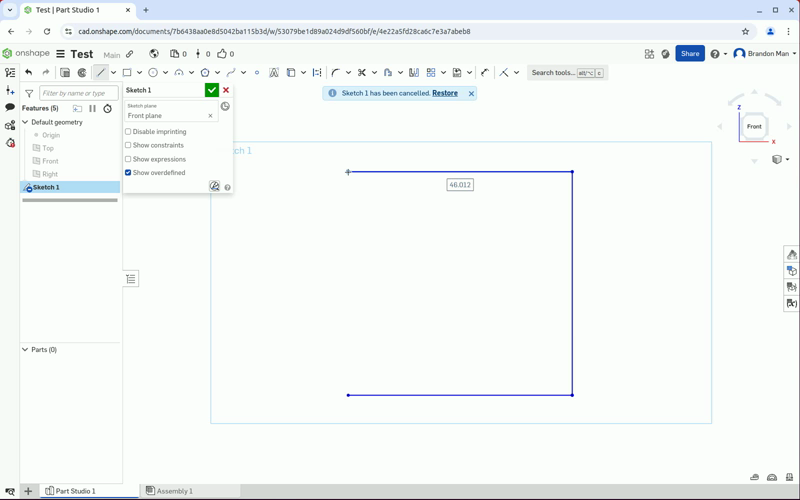
mouse_move(348, 395)
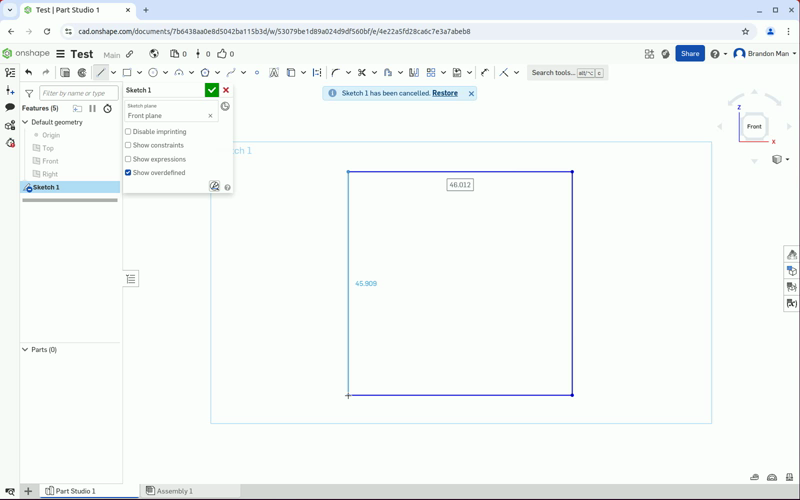
key_up(shift)
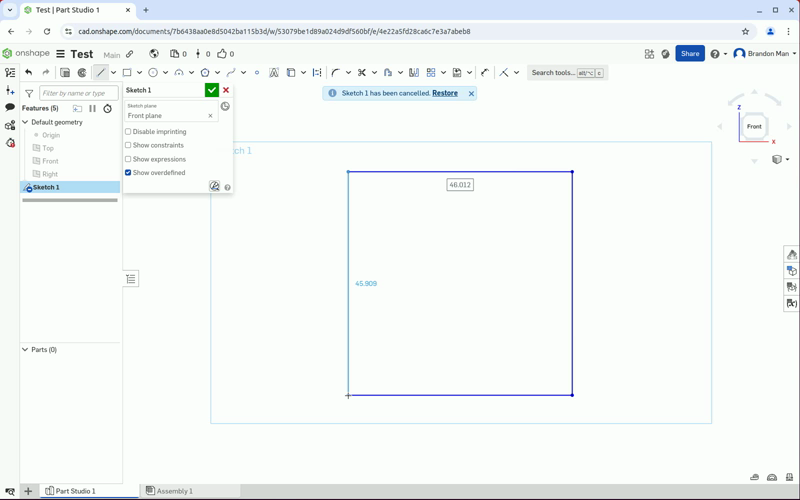
click(348, 395)
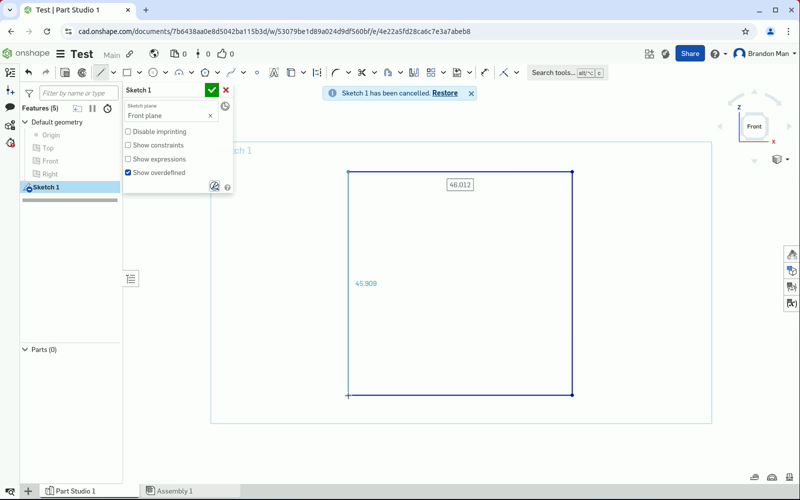
key(esc)
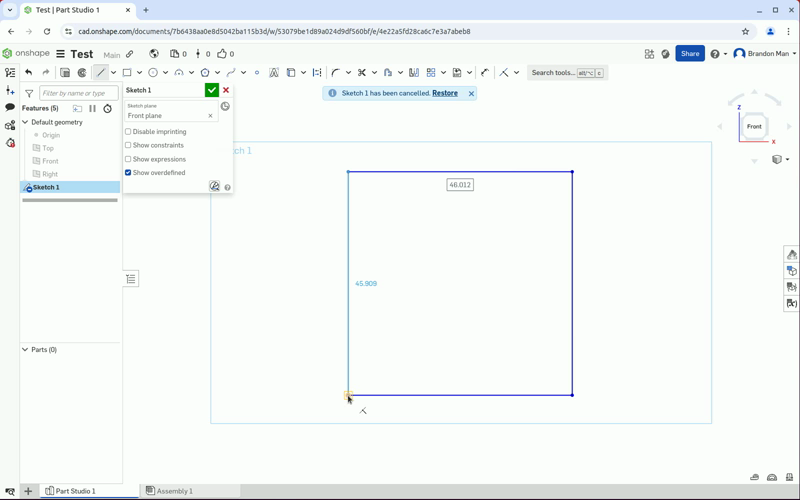
mouse_move(434, 245)
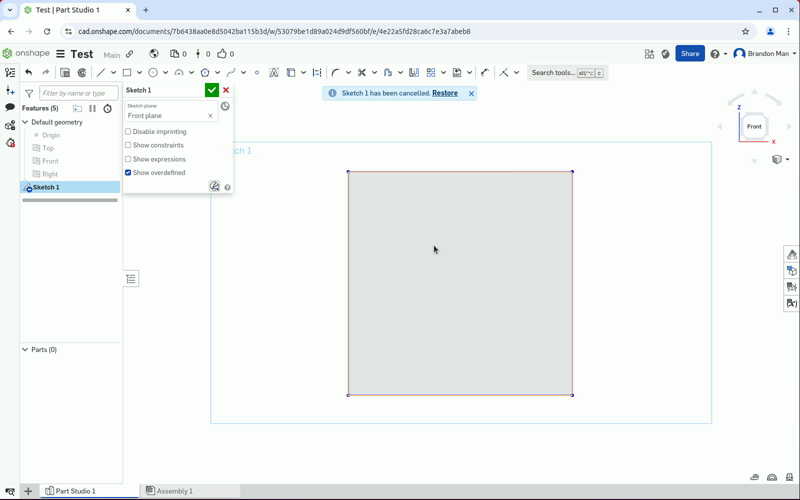
click(434, 245)
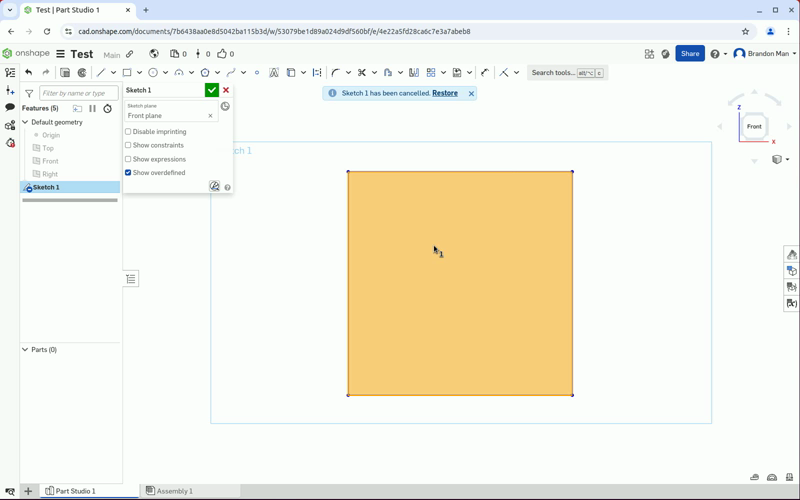
mouse_move(73, 352)
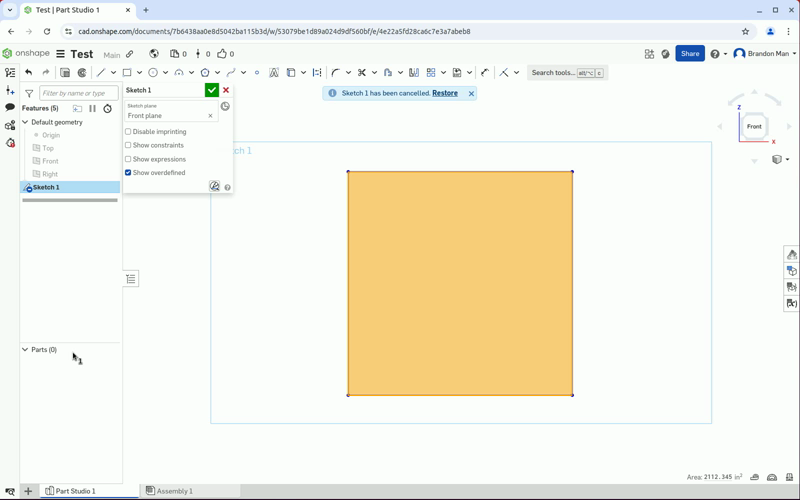
key(shift+y)
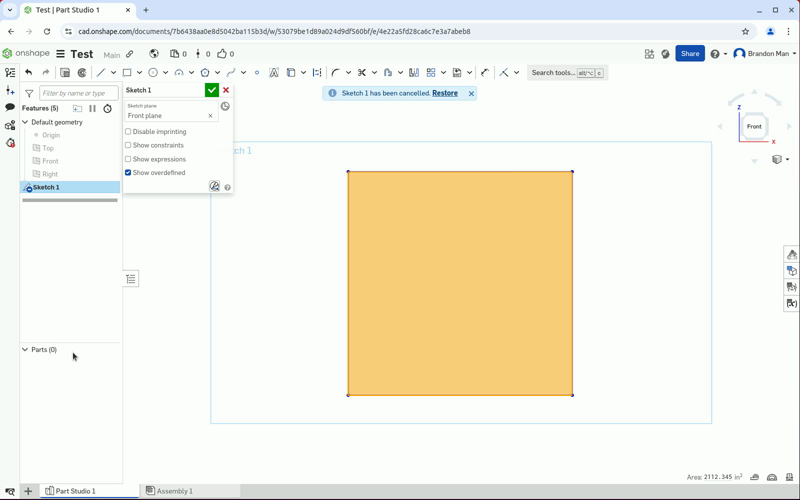
key(shift+e)
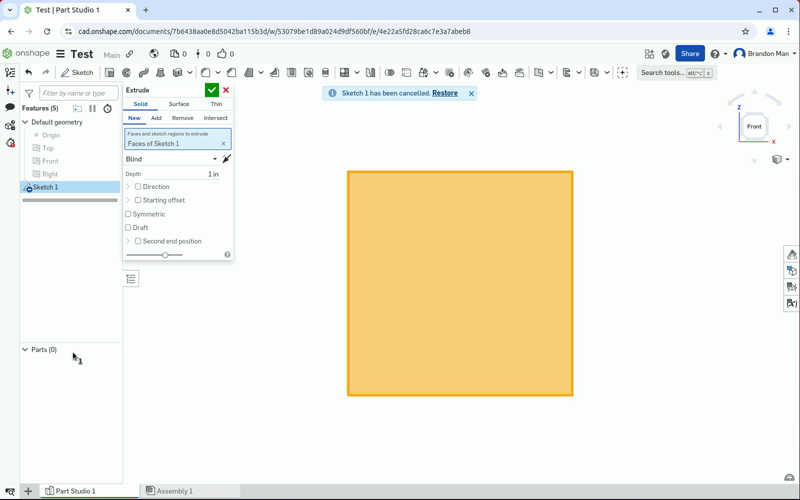
mouse_move(143, 106)
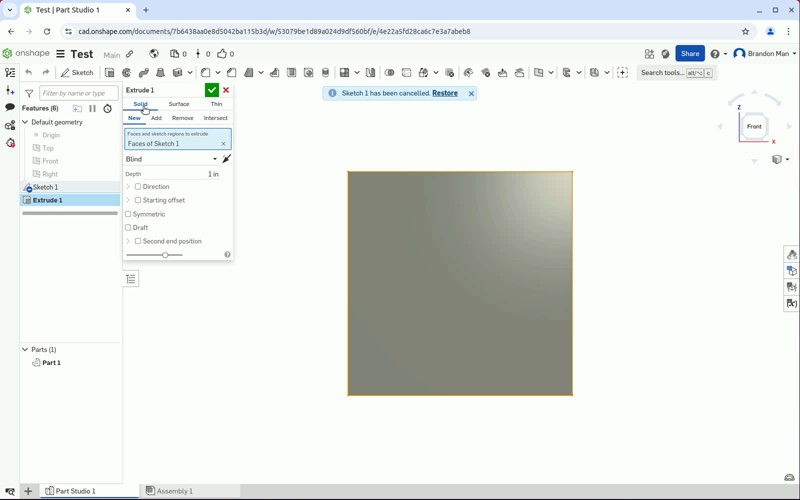
click(143, 106)
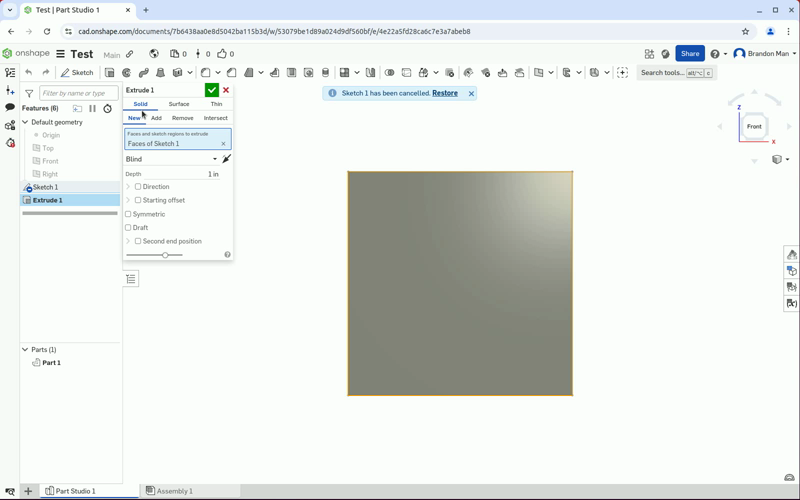
mouse_move(137, 120)
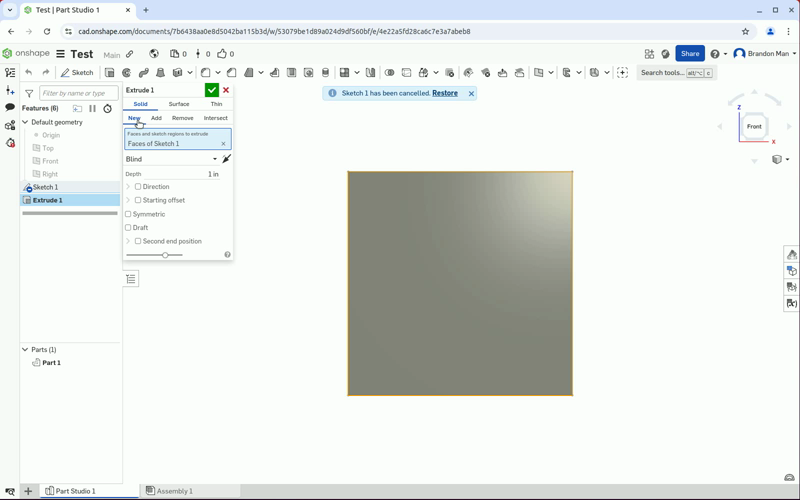
click(137, 120)
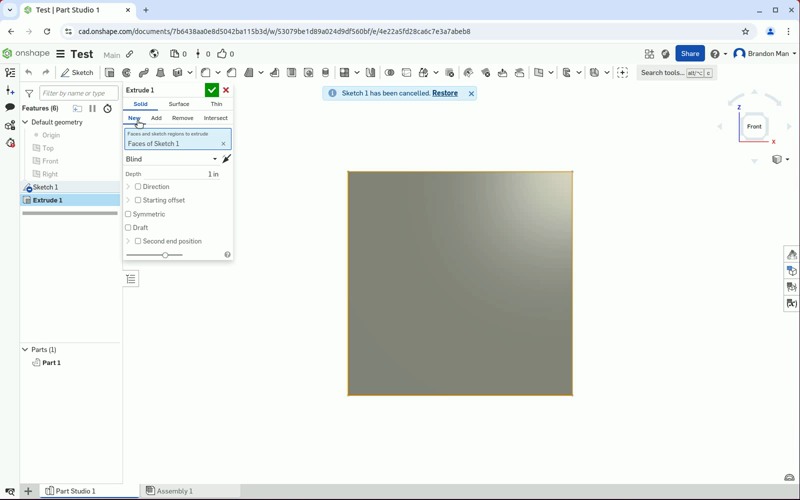
key(tab, 4)
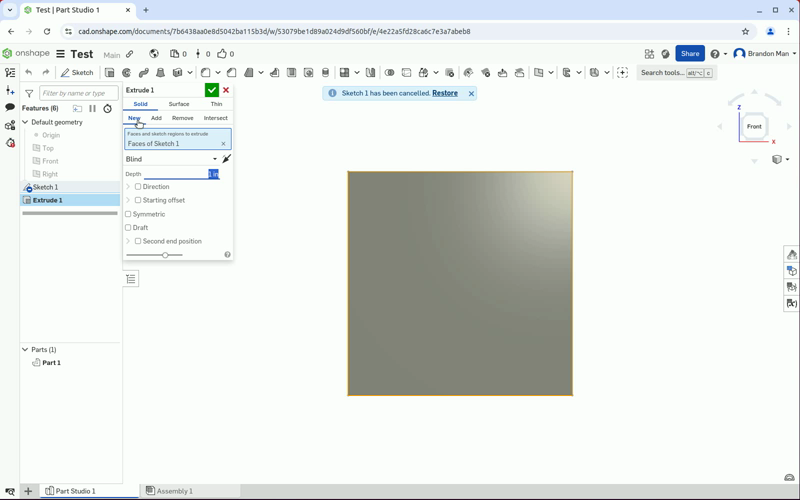
text(2.407)
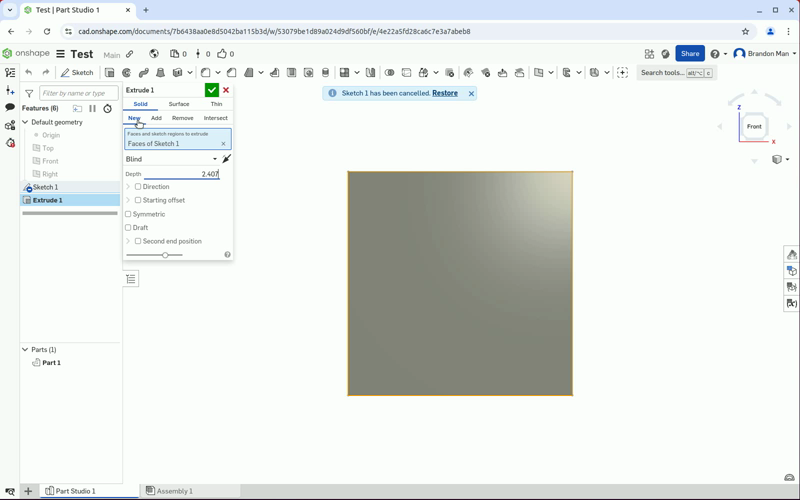
key(enter)
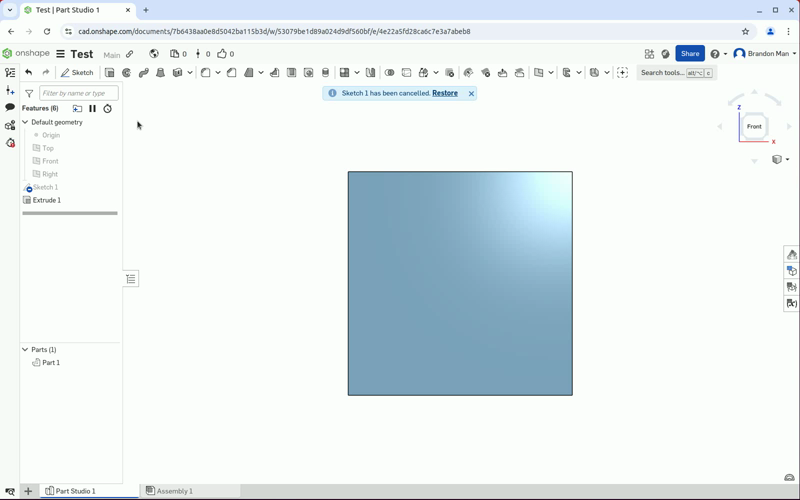
key(shift+h)
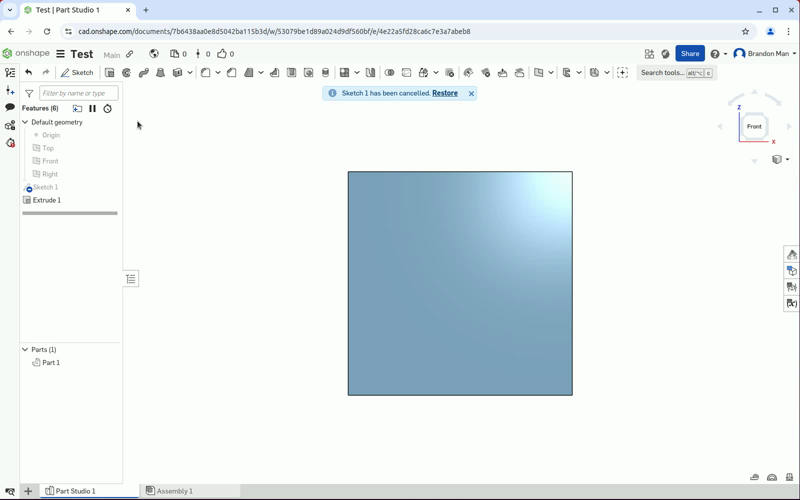
key(shift+h)
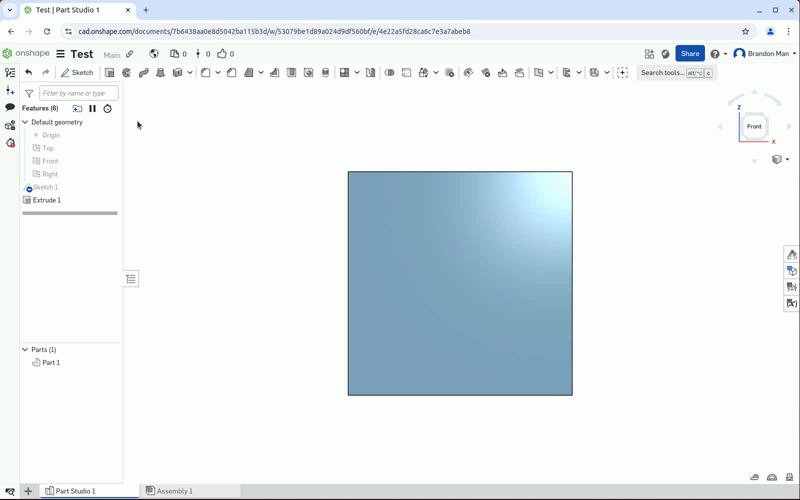
mouse_move(73, 189)
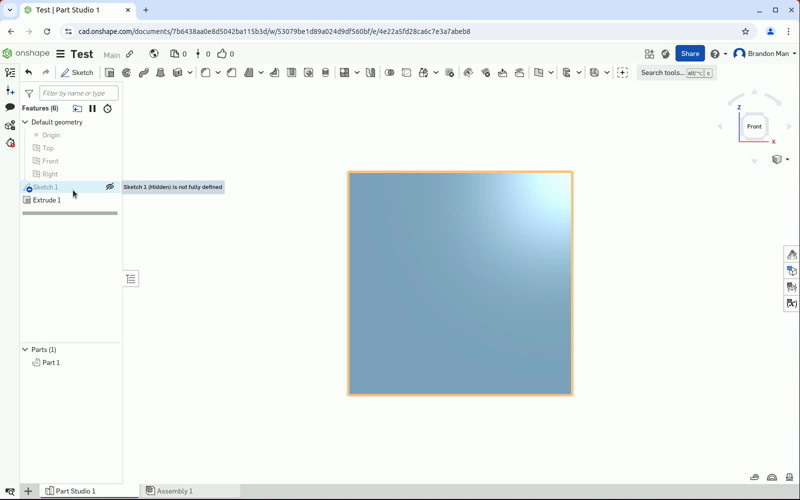
click(73, 189)
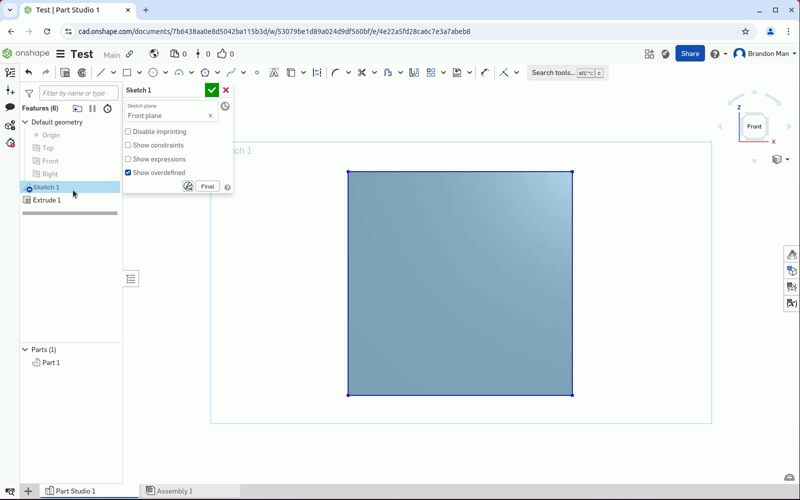
mouse_move(229, 92)
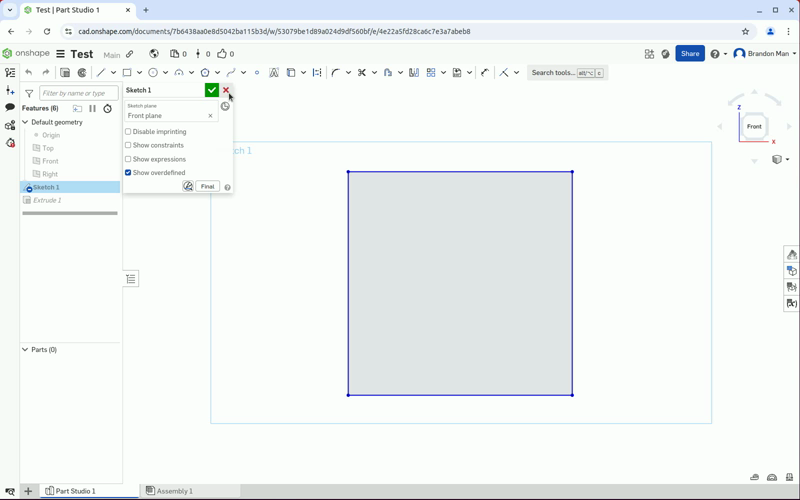
click(229, 92)
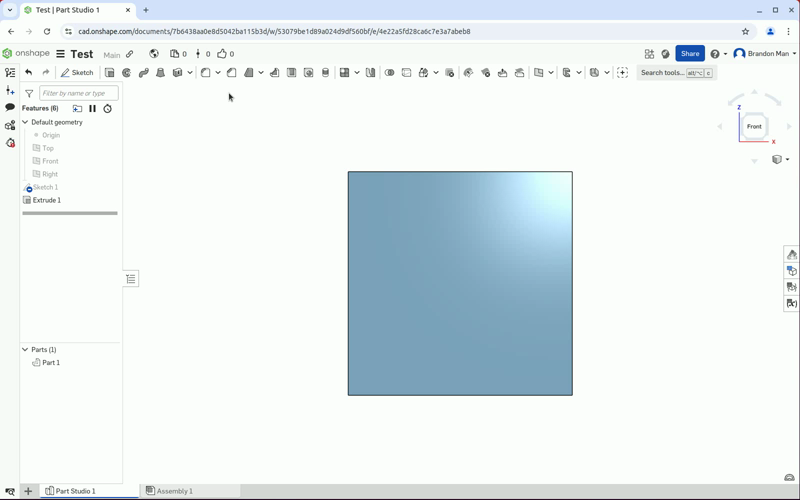
mouse_move(541, 75)
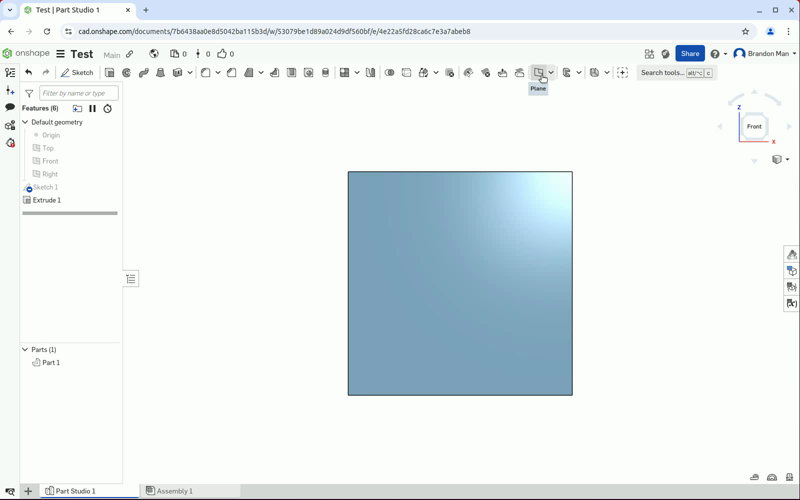
click(541, 75)
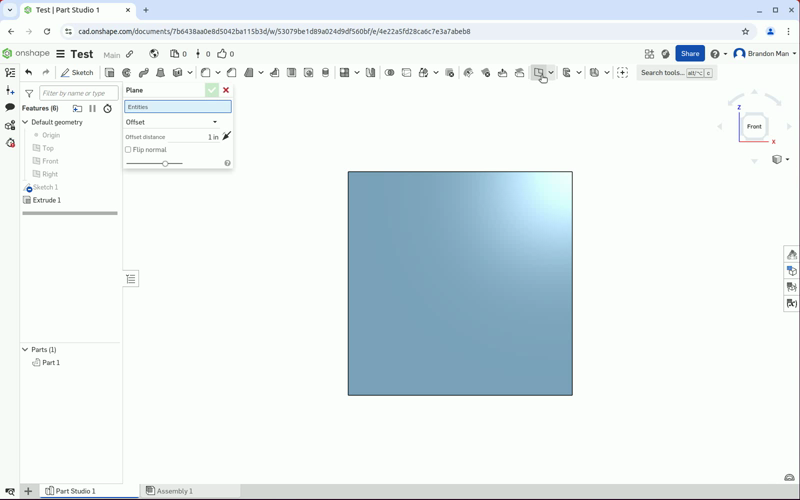
mouse_move(73, 163)
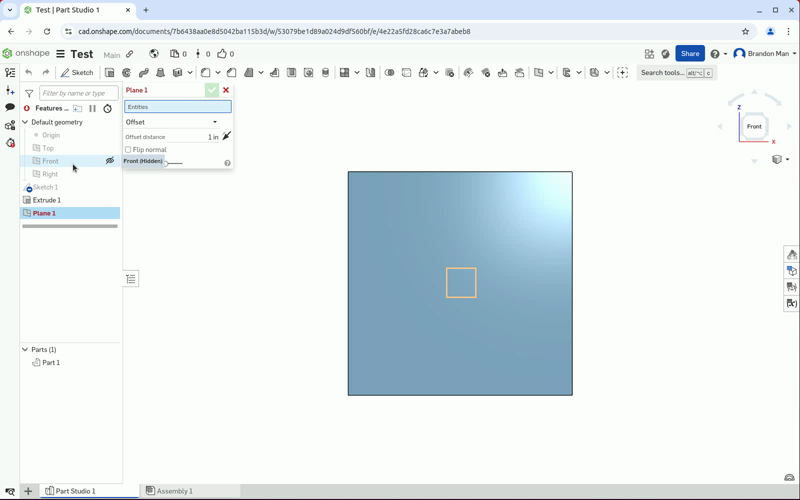
click(73, 163)
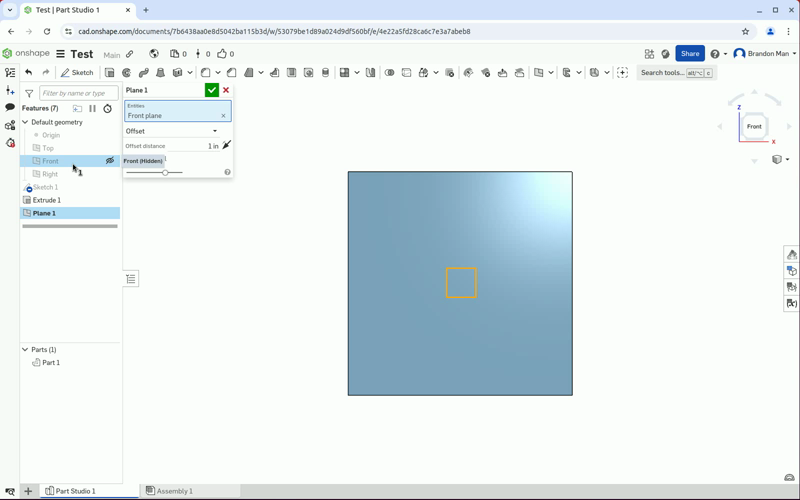
key(tab, 2)
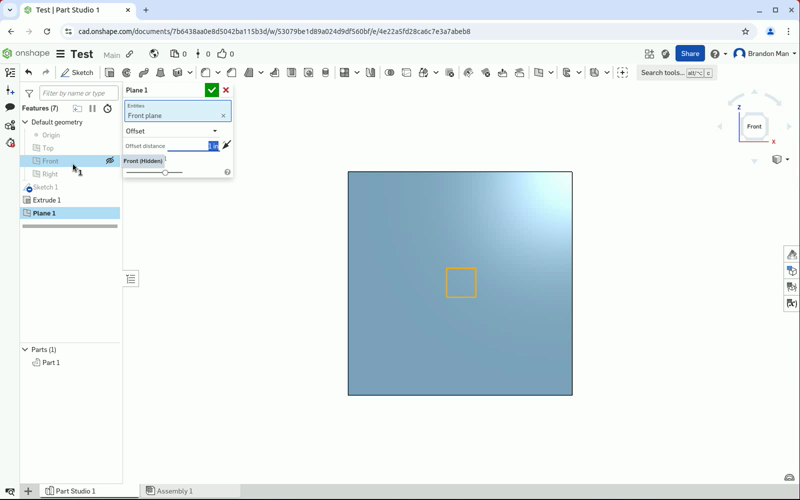
text(2.403)
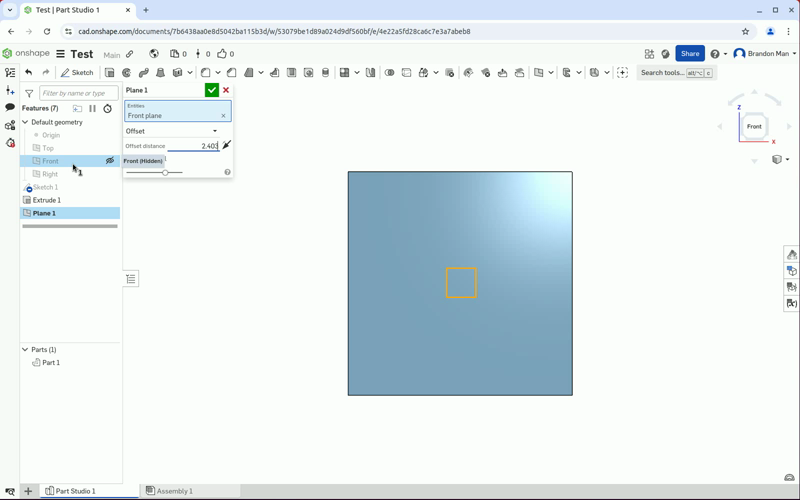
key(enter, 2)
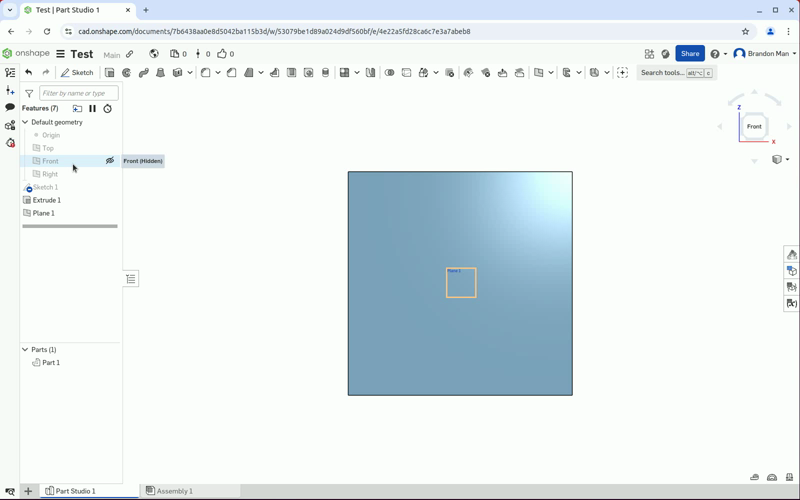
key(shift+s)
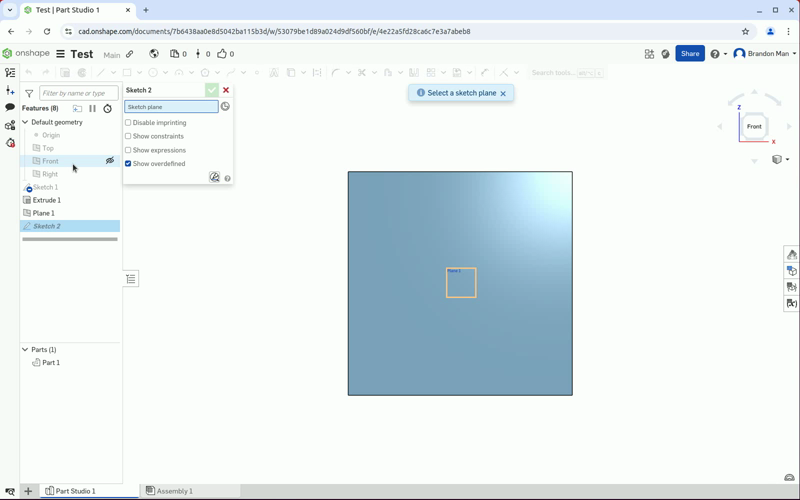
mouse_move(73, 215)
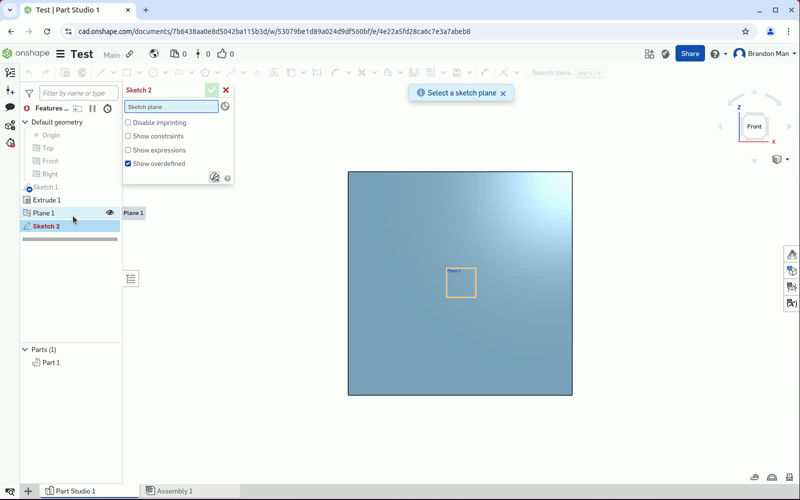
click(73, 215)
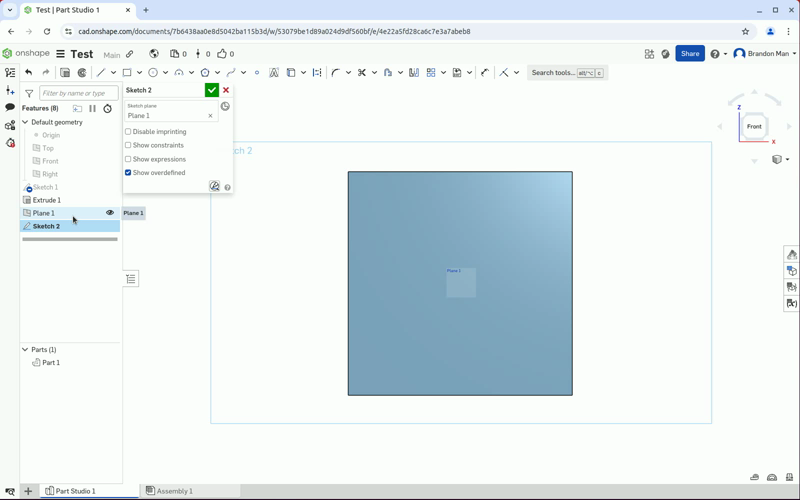
mouse_move(73, 352)
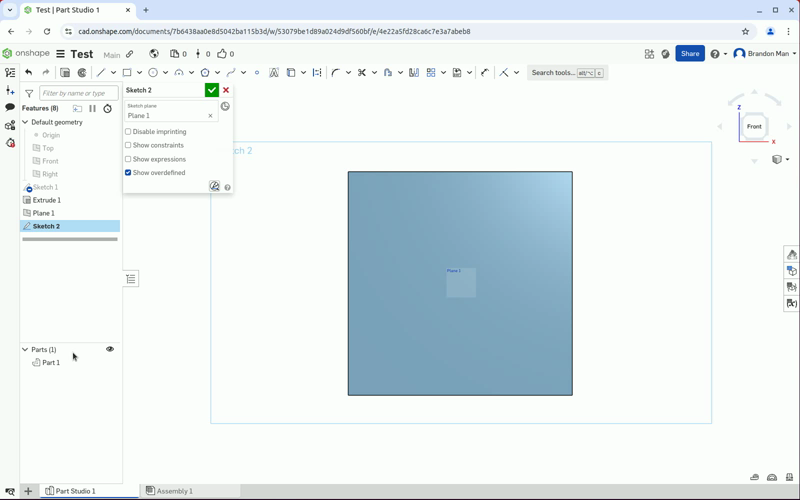
key(y)
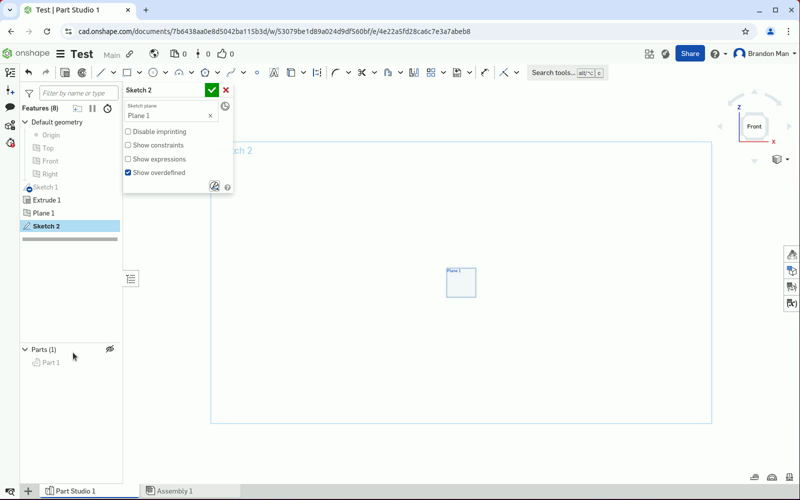
key(c)
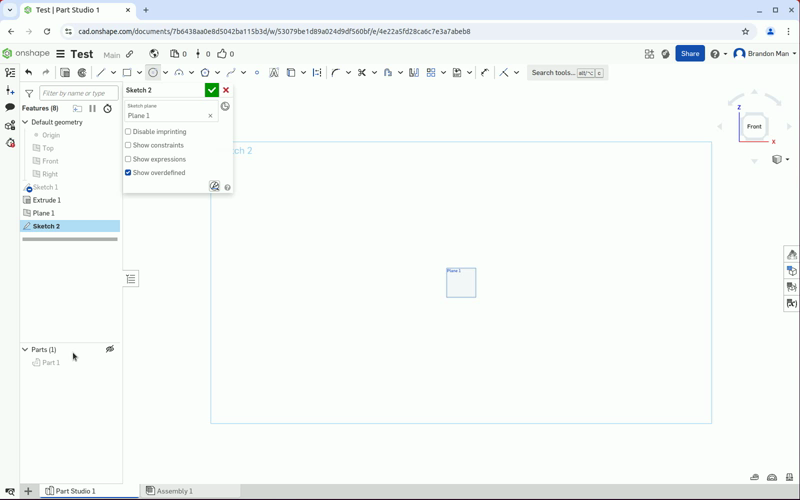
key_down(shift)
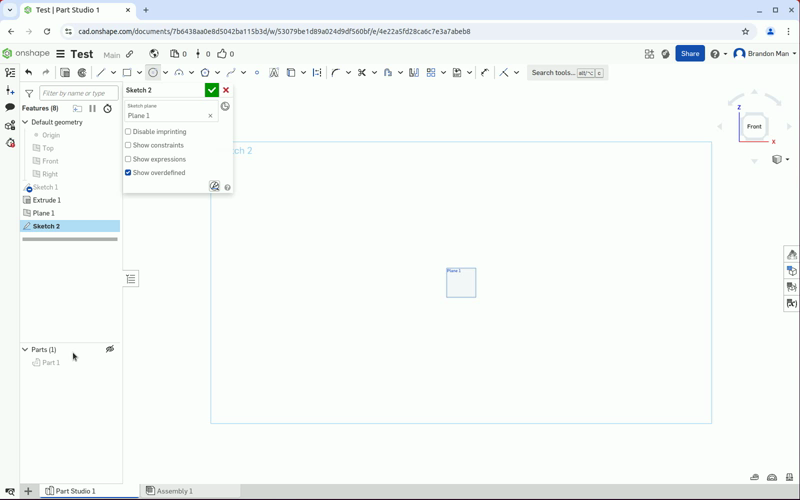
mouse_move(460, 282)
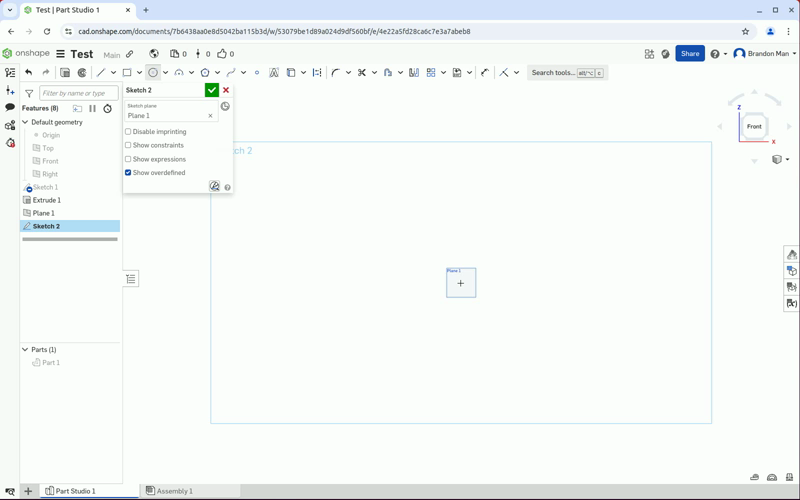
click(460, 282)
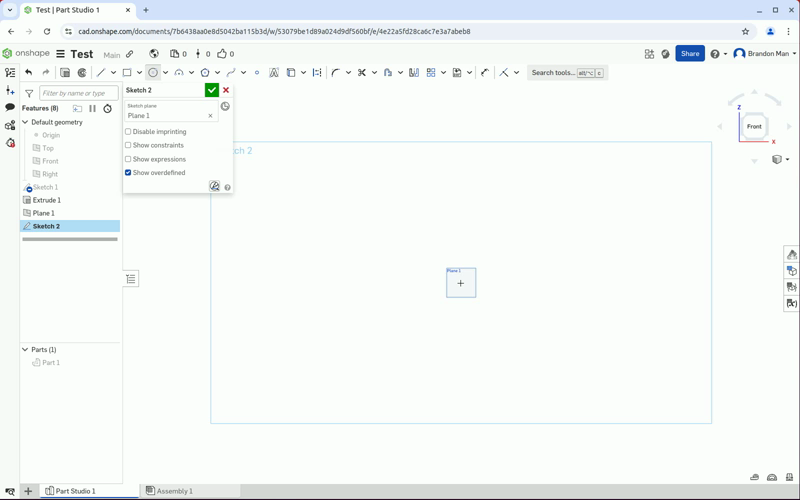
key_up(shift)
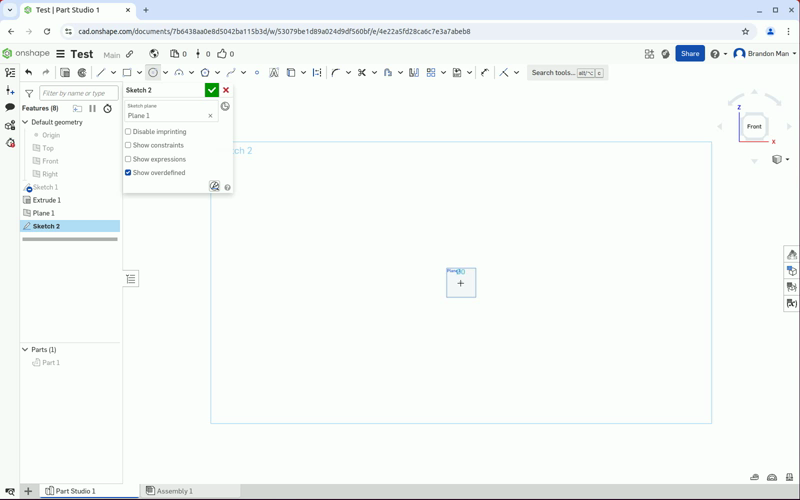
mouse_move(476, 282)
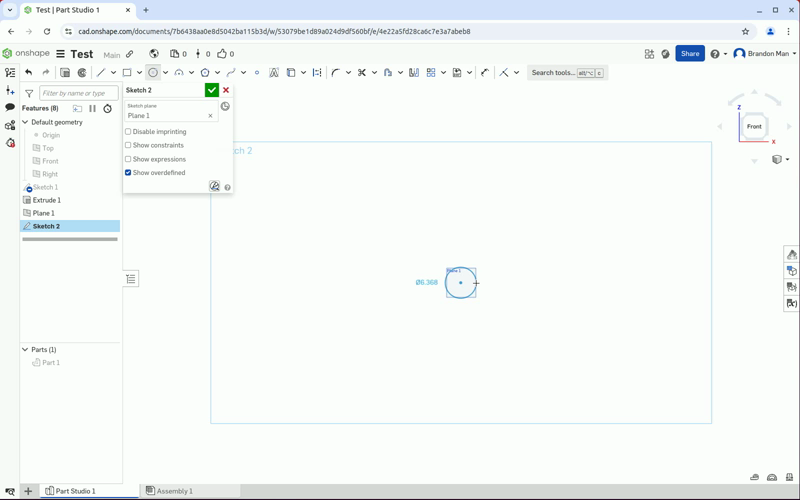
click(476, 282)
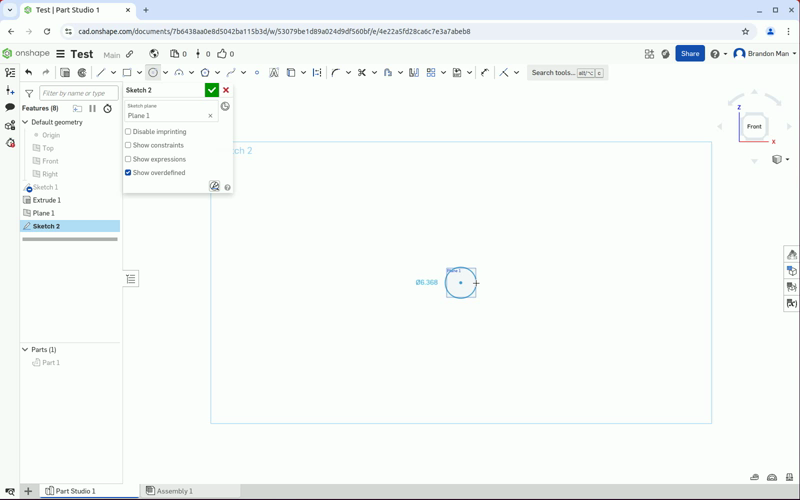
key(esc)
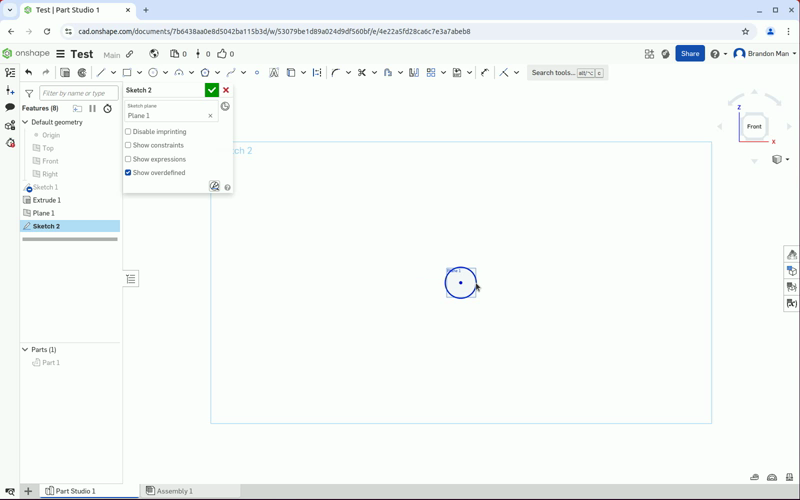
mouse_move(456, 273)
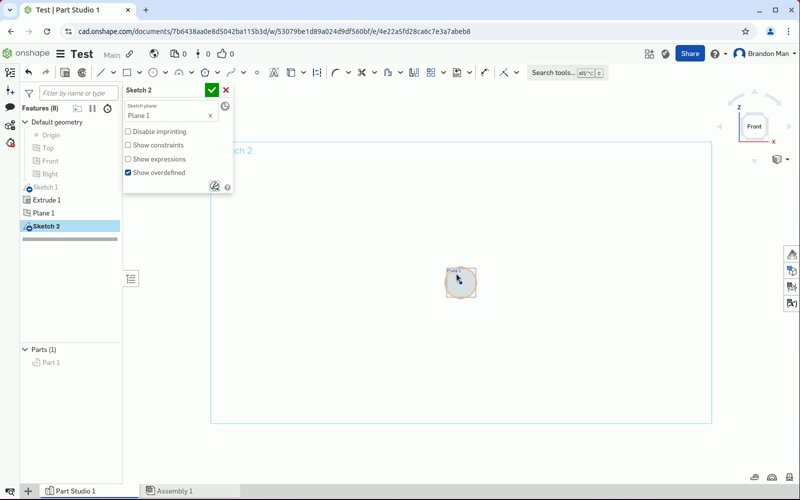
scroll(6)
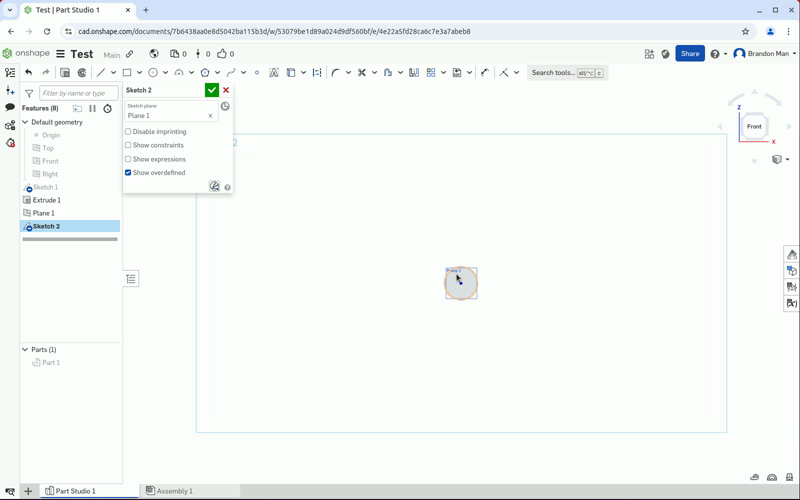
scroll(6)
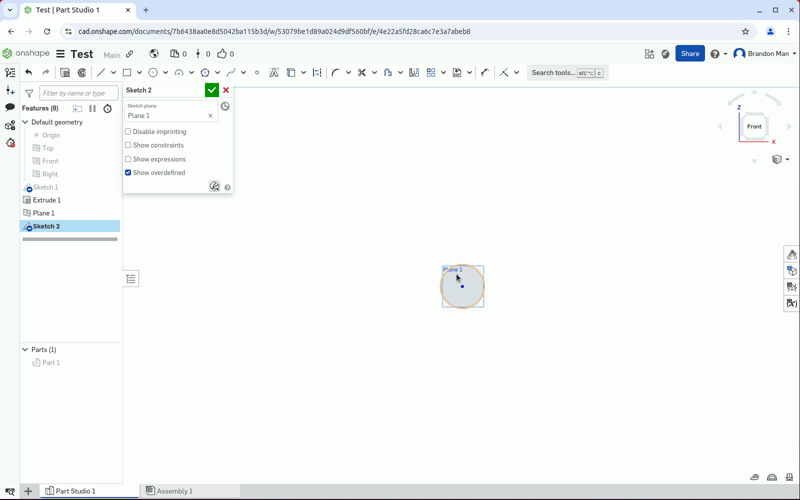
scroll(6)
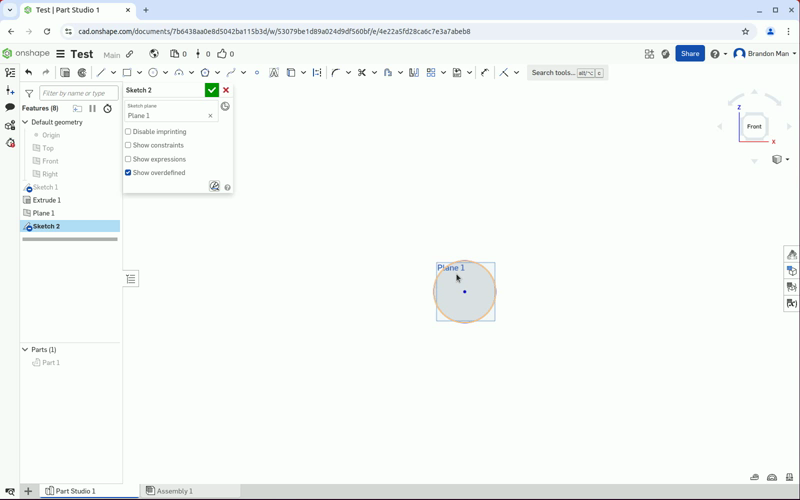
scroll(6)
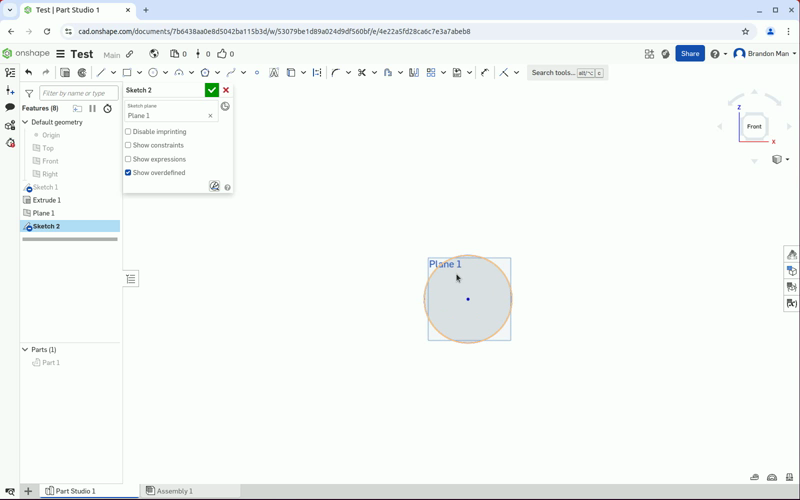
scroll(6)
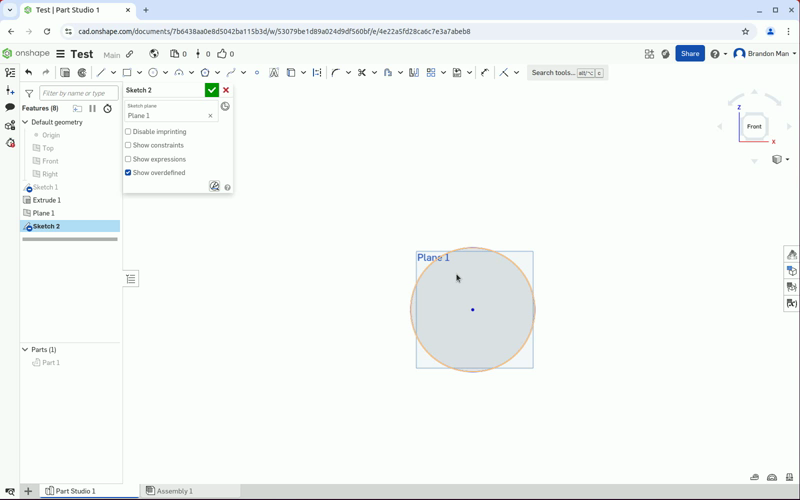
scroll(6)
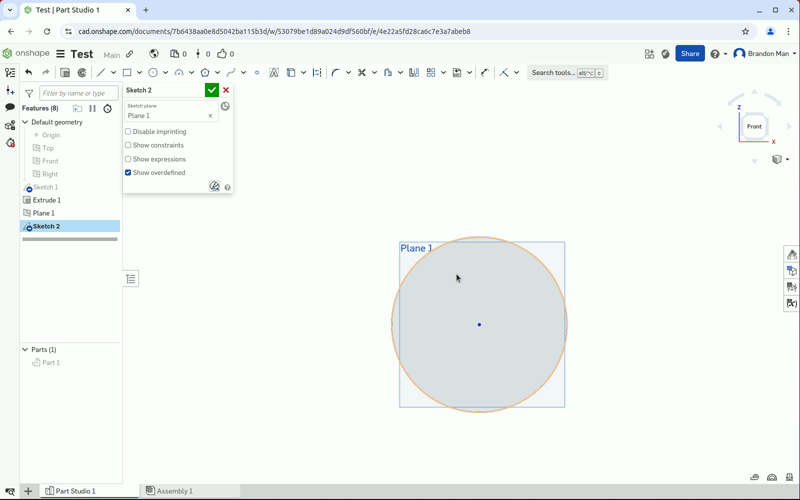
scroll(6)
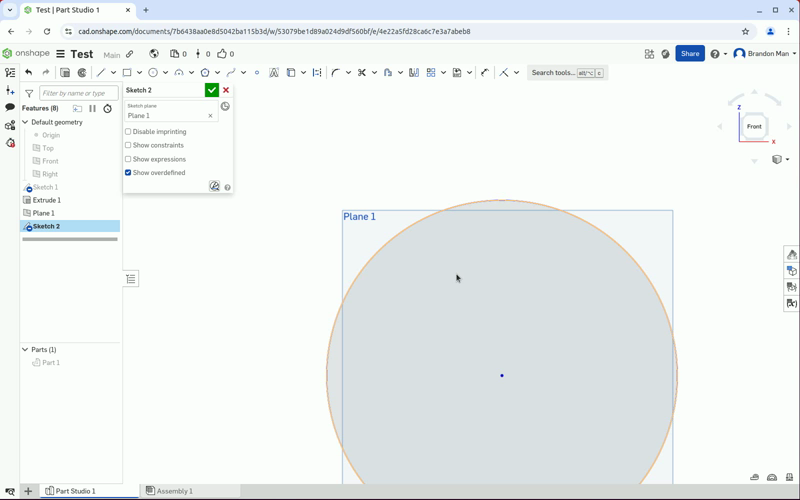
click(456, 273)
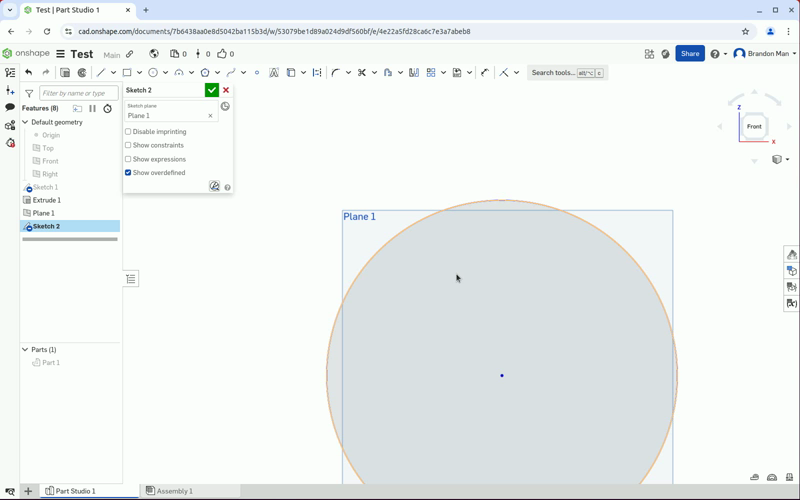
scroll(-6)
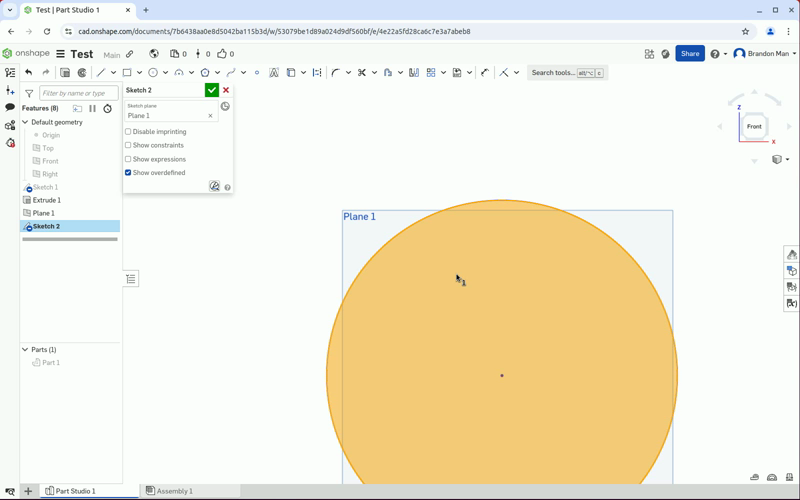
scroll(-6)
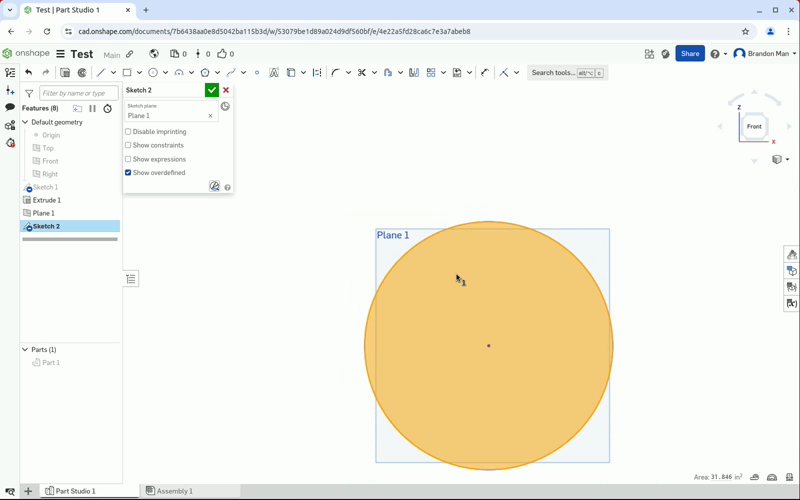
scroll(-6)
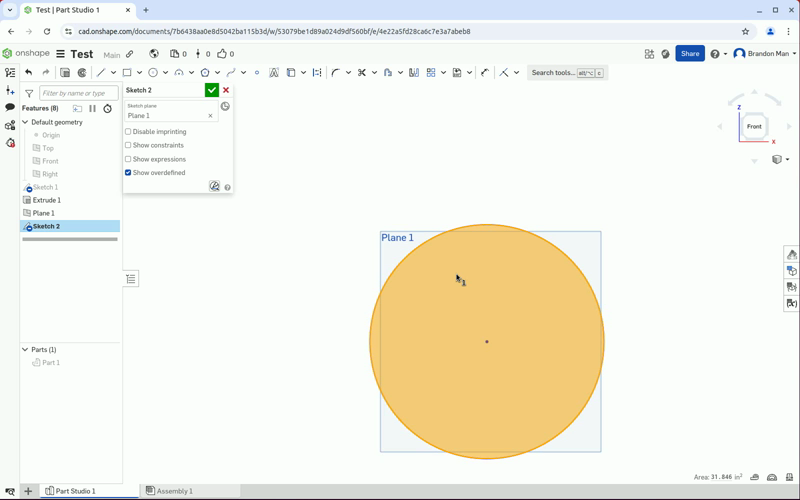
scroll(-6)
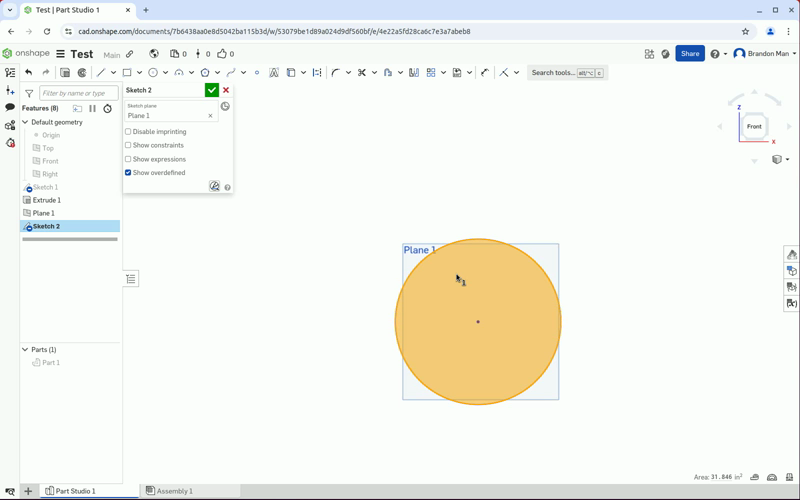
scroll(-6)
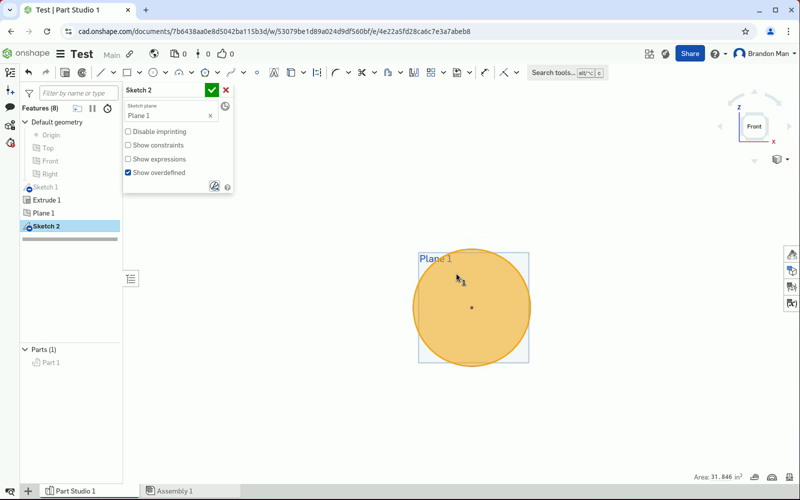
scroll(-6)
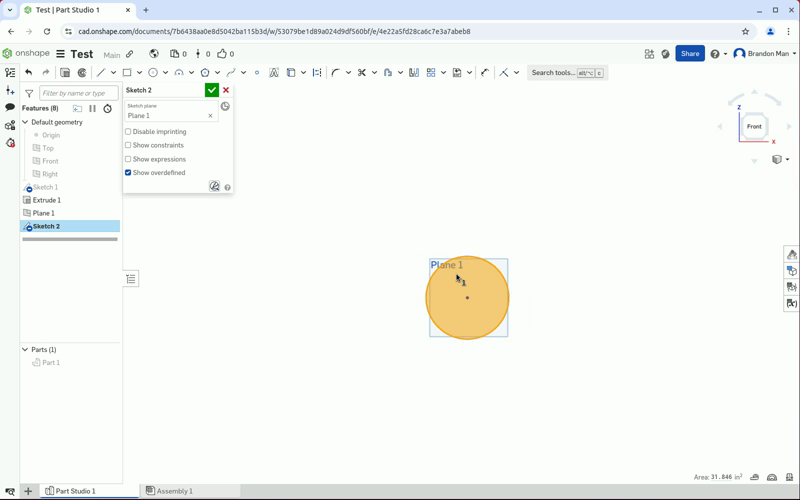
scroll(-6)
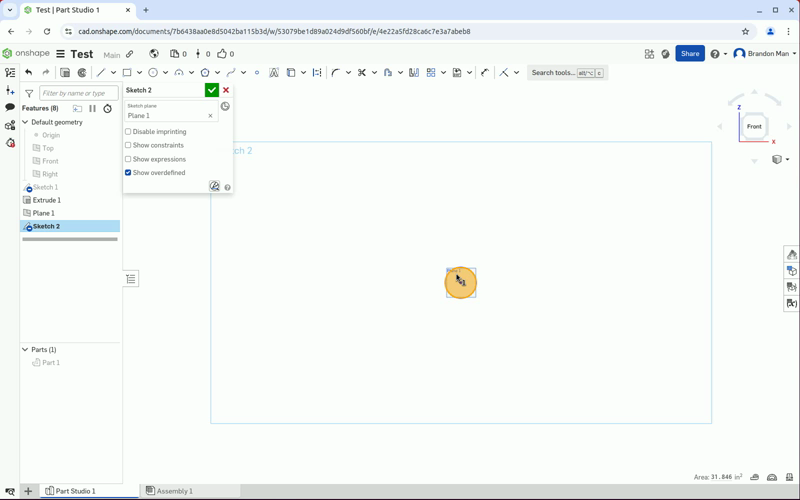
mouse_move(73, 352)
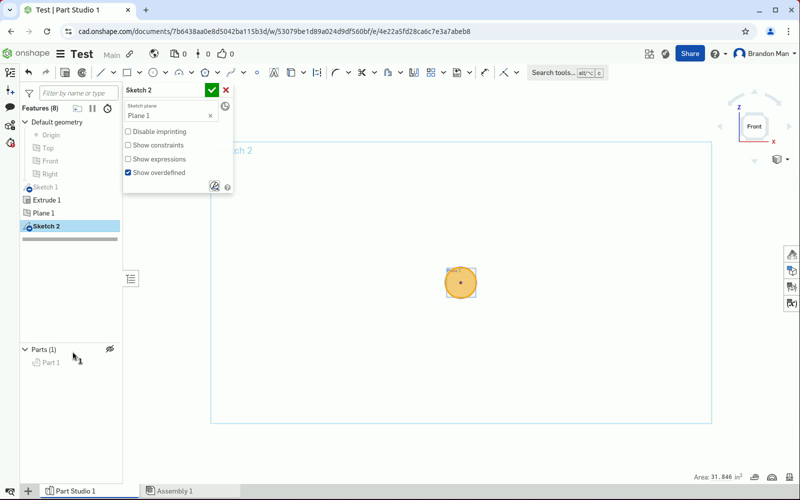
key(shift+y)
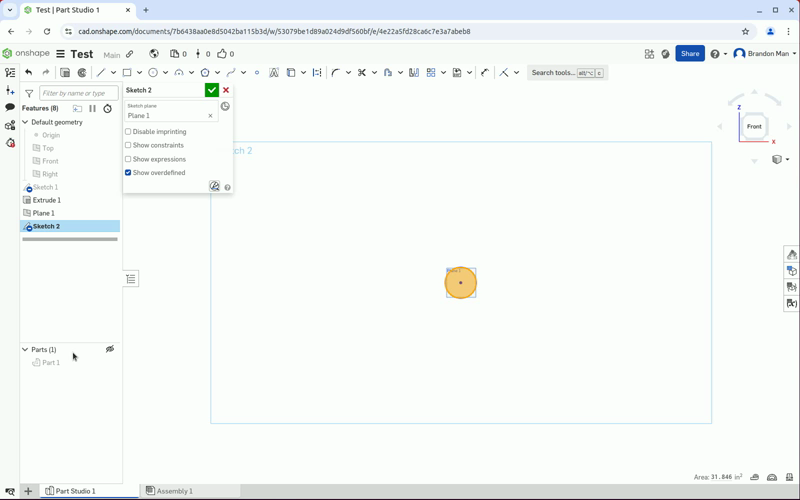
key(shift+e)
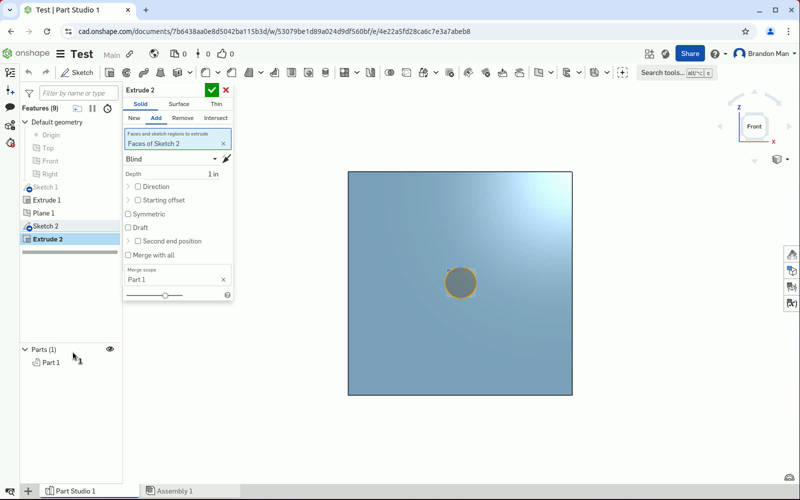
mouse_move(143, 106)
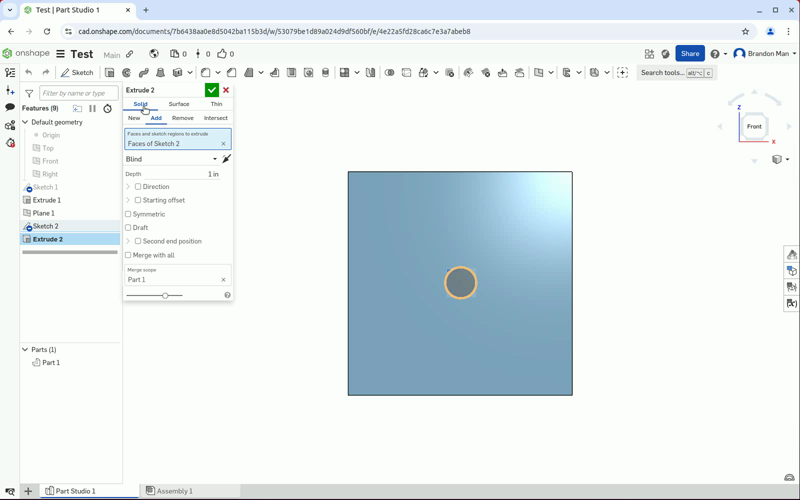
click(143, 106)
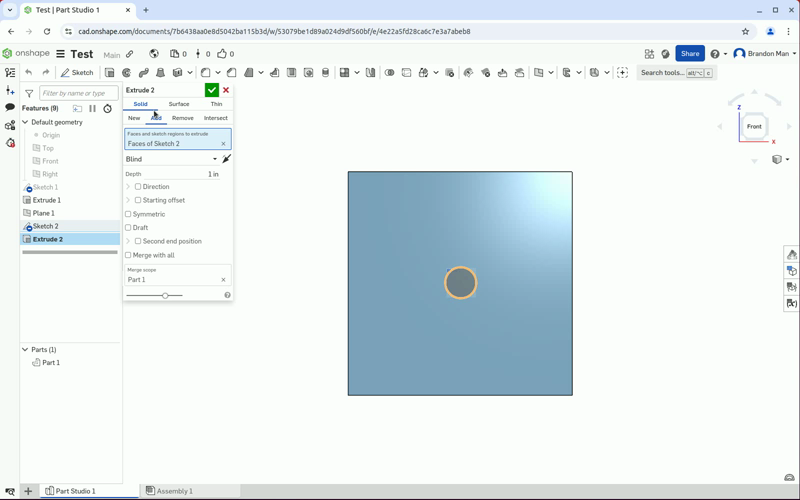
mouse_move(186, 120)
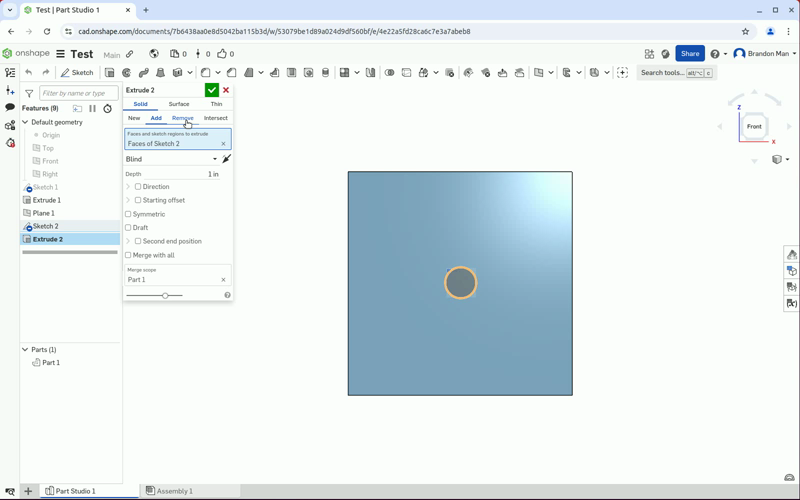
click(186, 120)
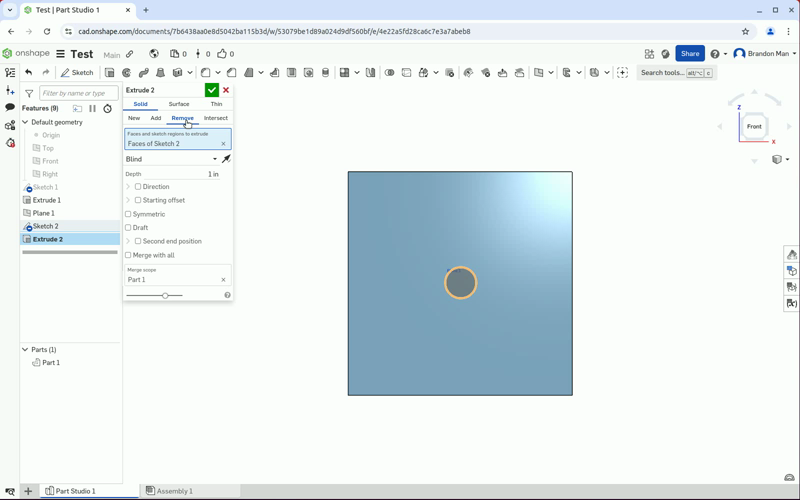
key(tab, 4)
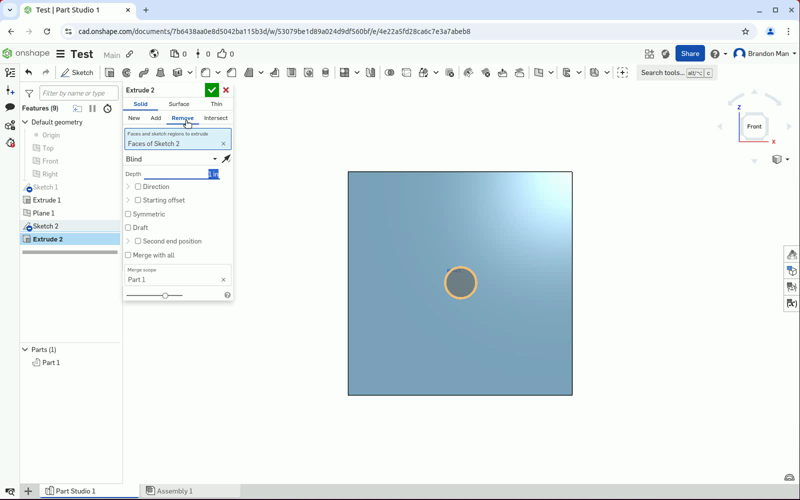
text(23.108)
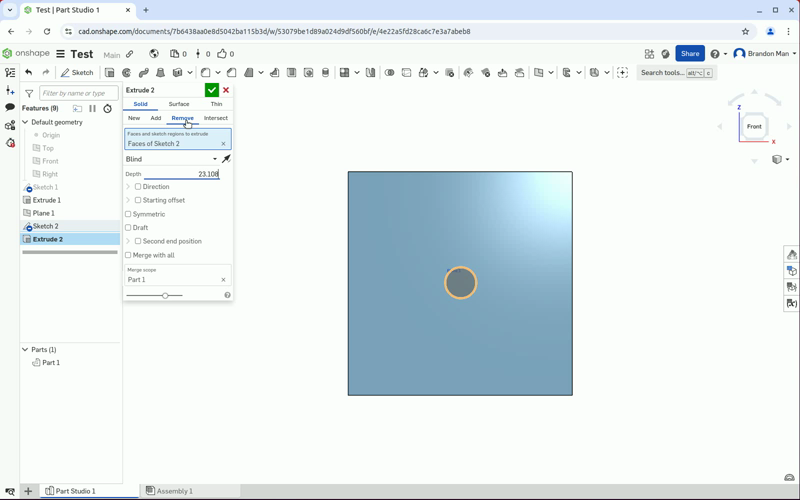
key(tab, 6)
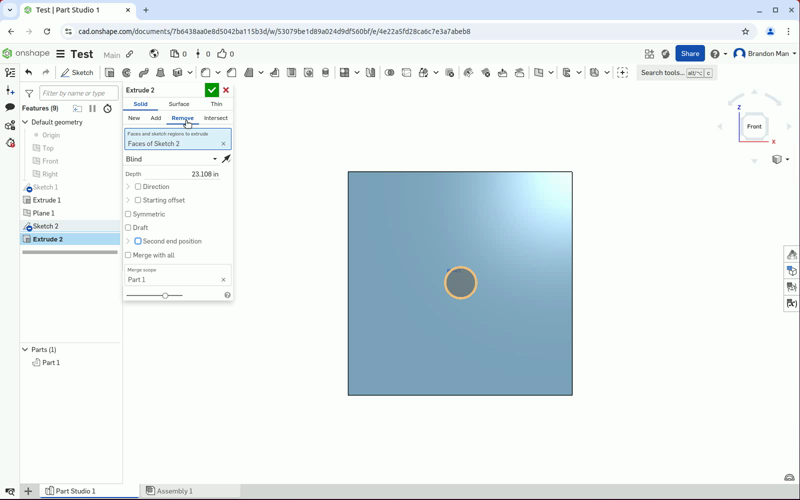
key(space)
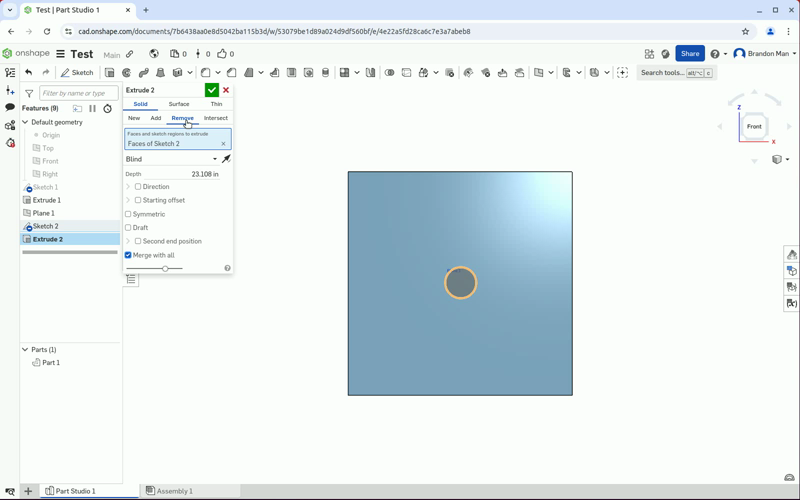
key(enter)
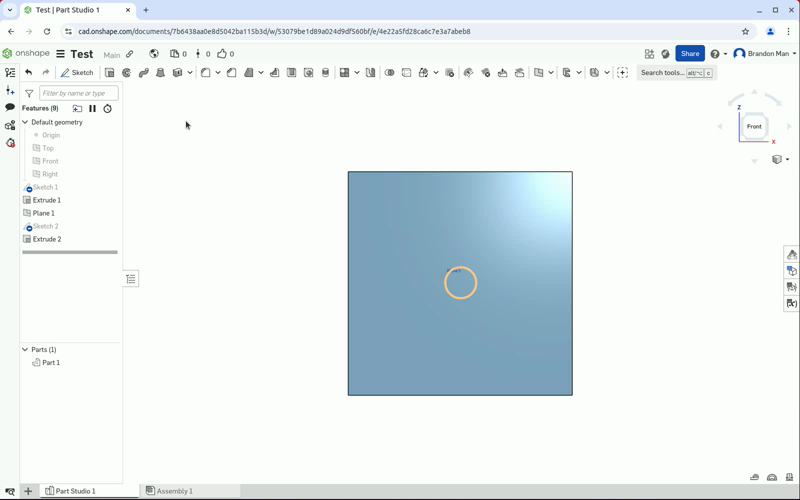
key(shift+h)
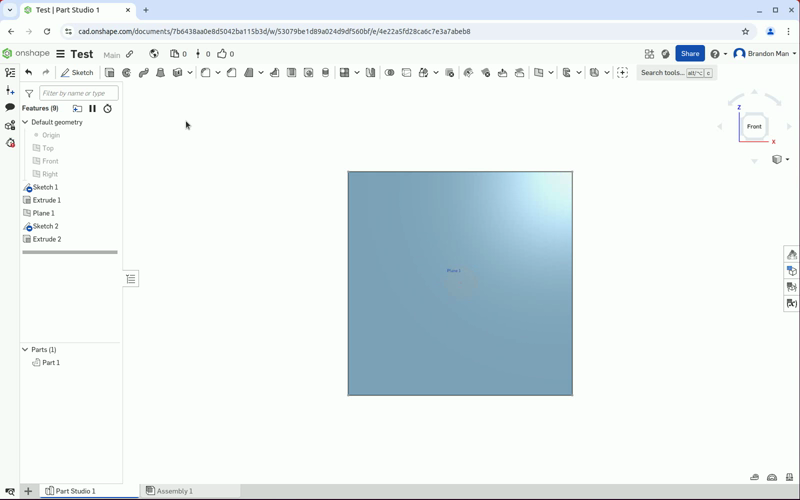
key(shift+h)
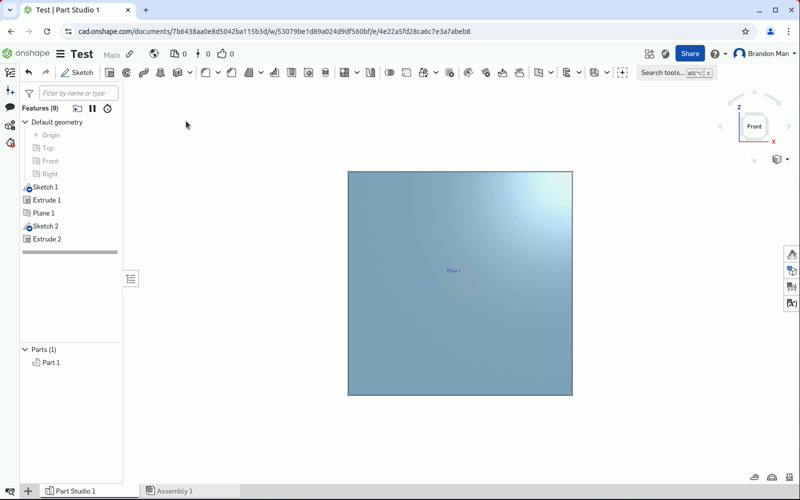
key(shift+7)
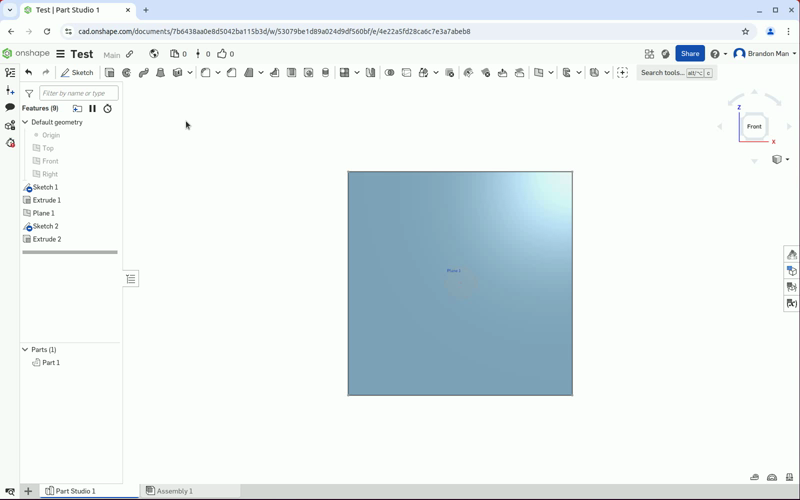
key(left, 2)
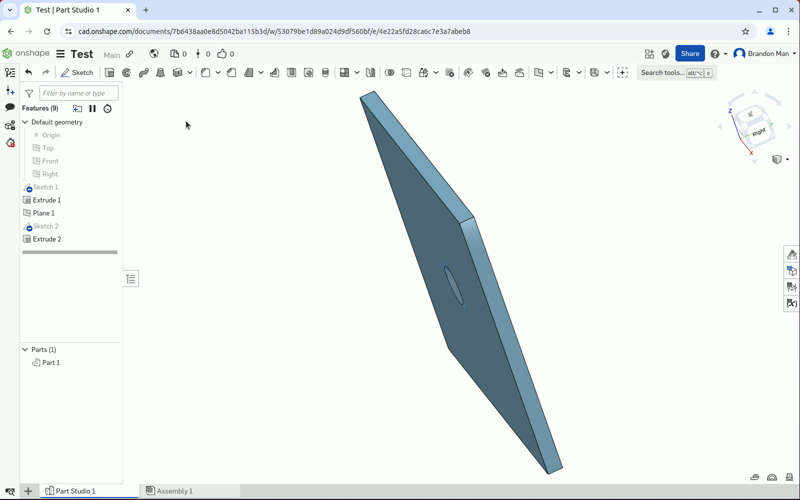
key(down, 2)
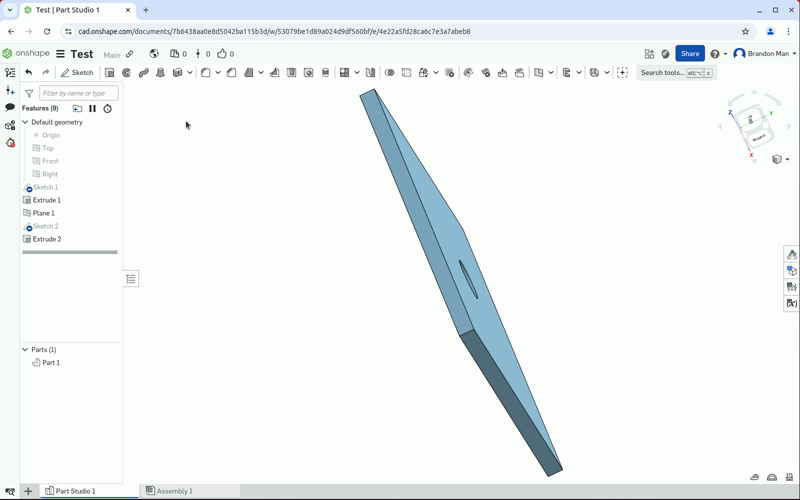
key(up, 2)
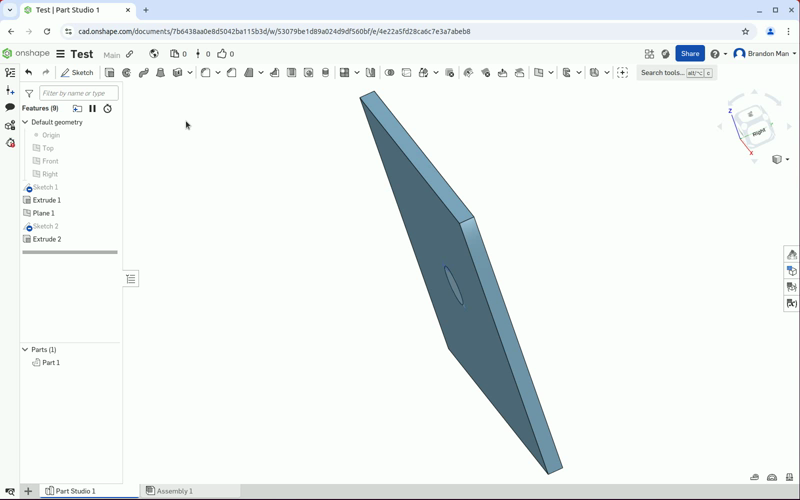
key(right, 2)
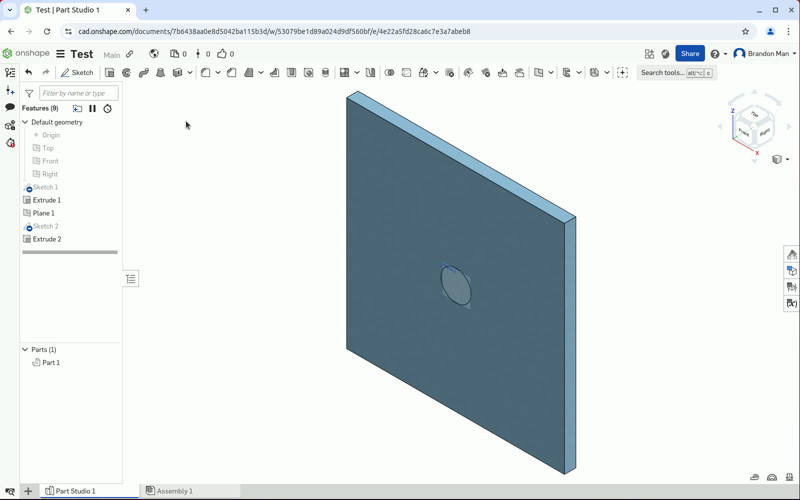
mouse_move(73, 189)
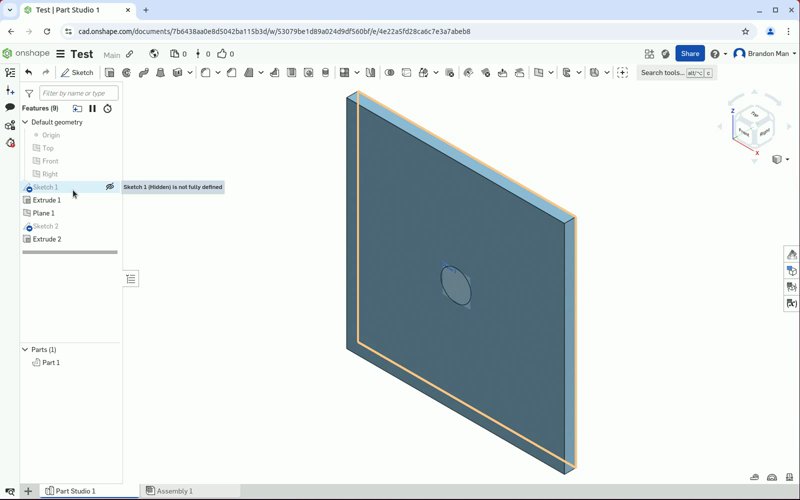
click(73, 189)